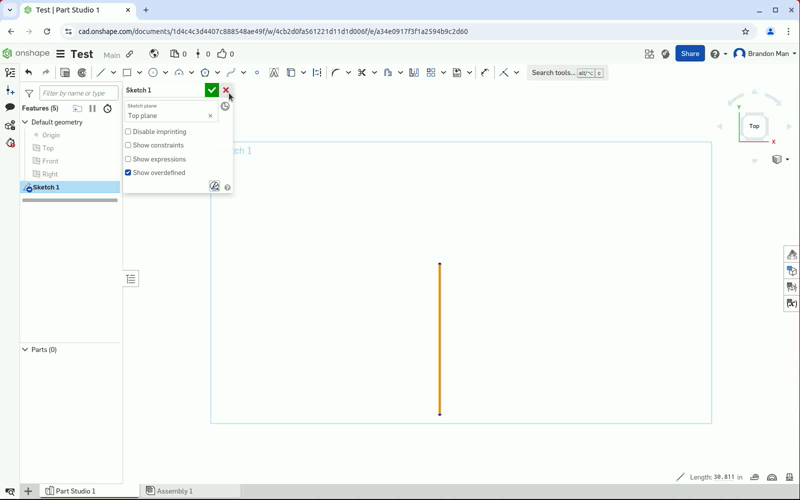
key(shift+h)
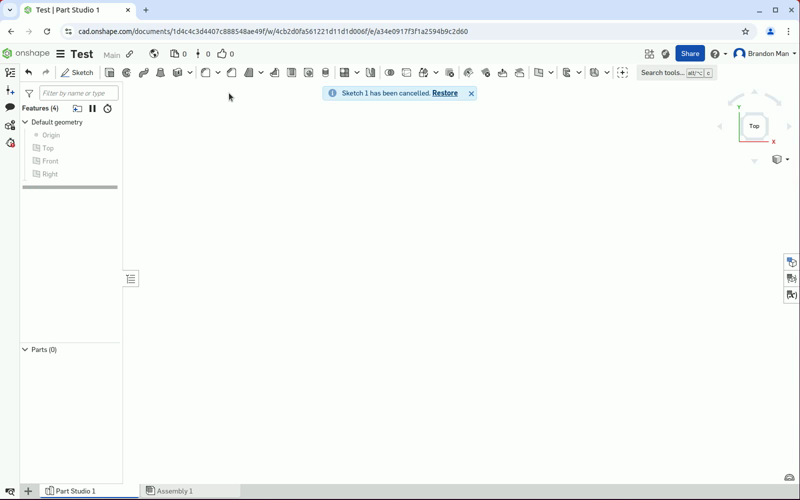
mouse_move(73, 352)
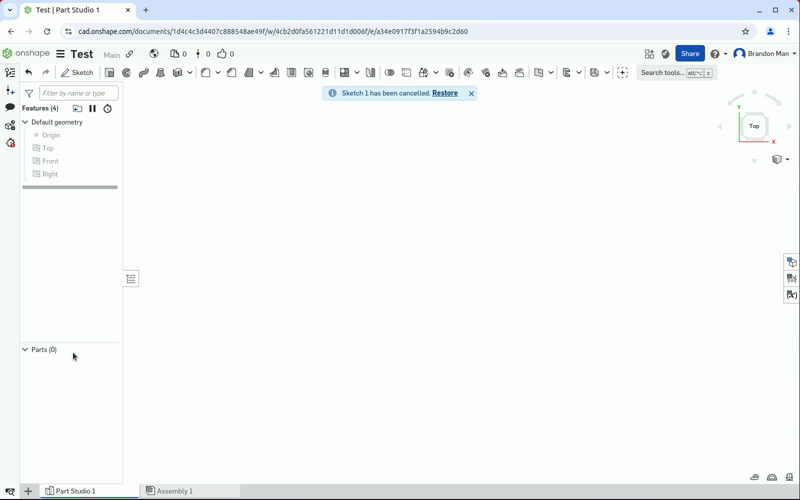
key(y)
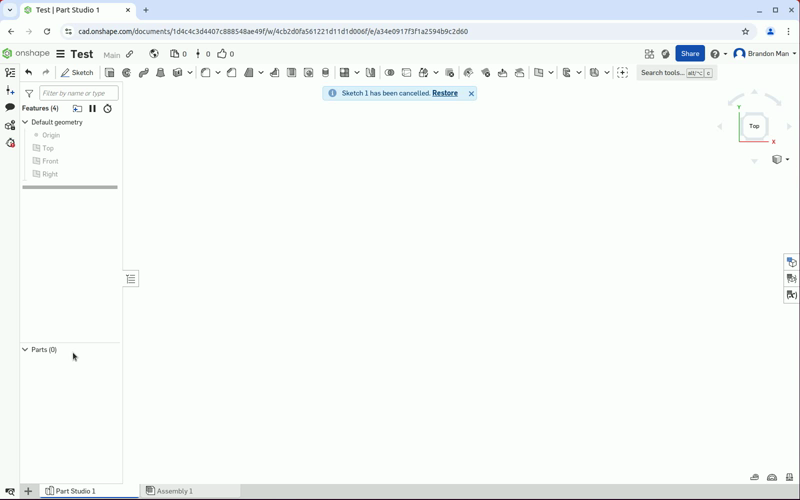
key(shift+p)
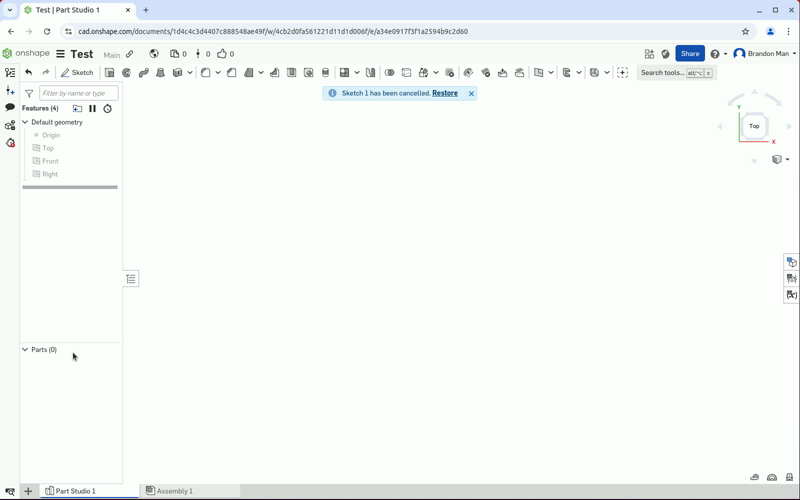
key(space)
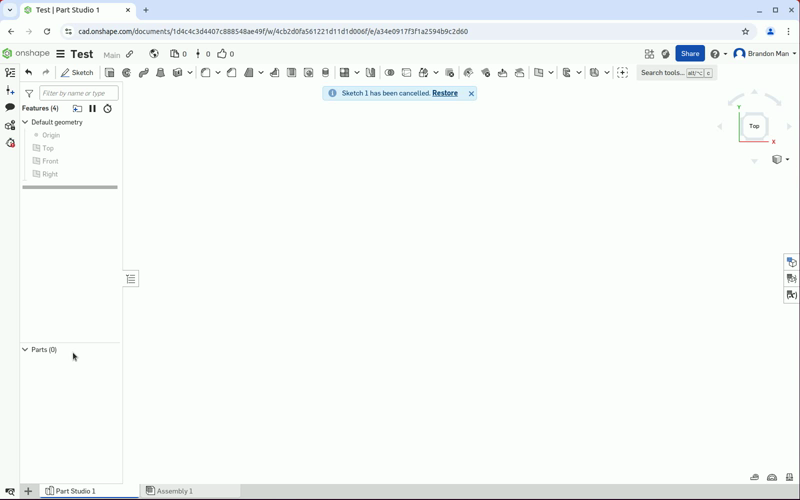
key_down(shift)
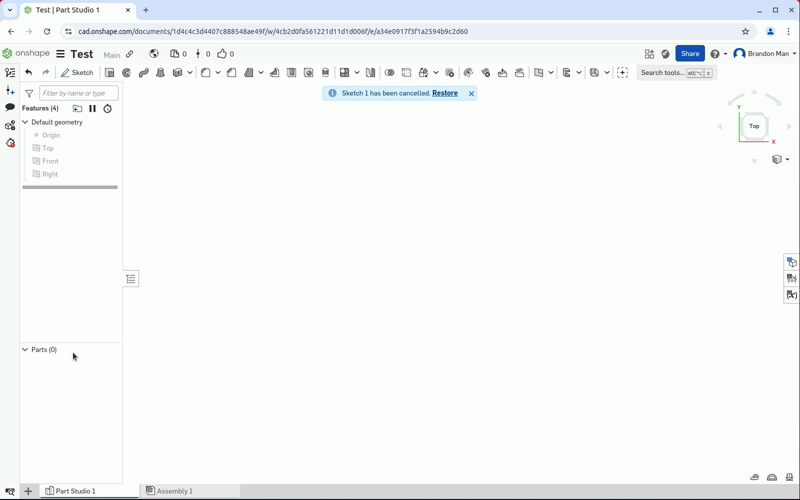
key(up)
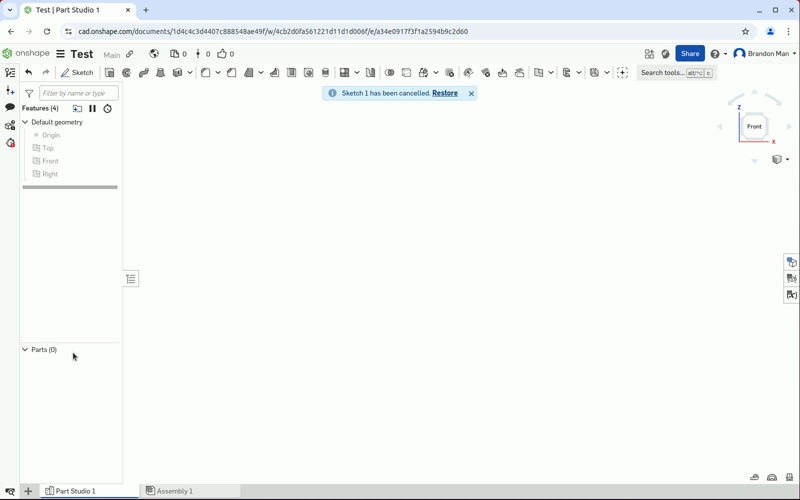
key_up(shift)
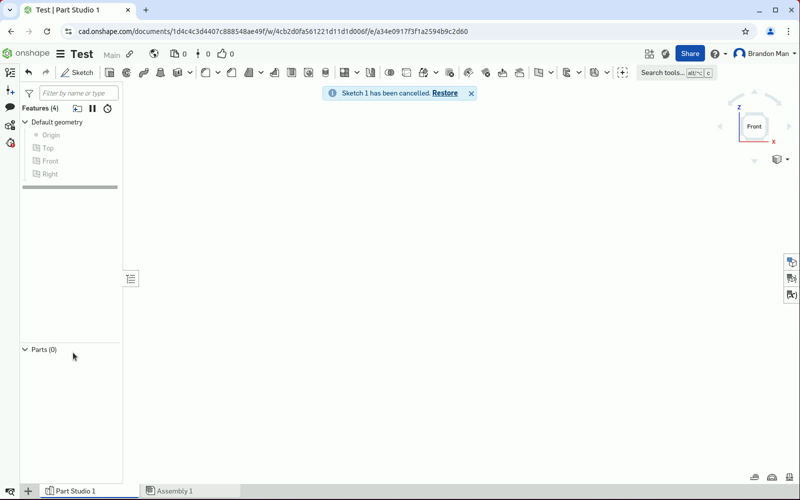
mouse_move(73, 352)
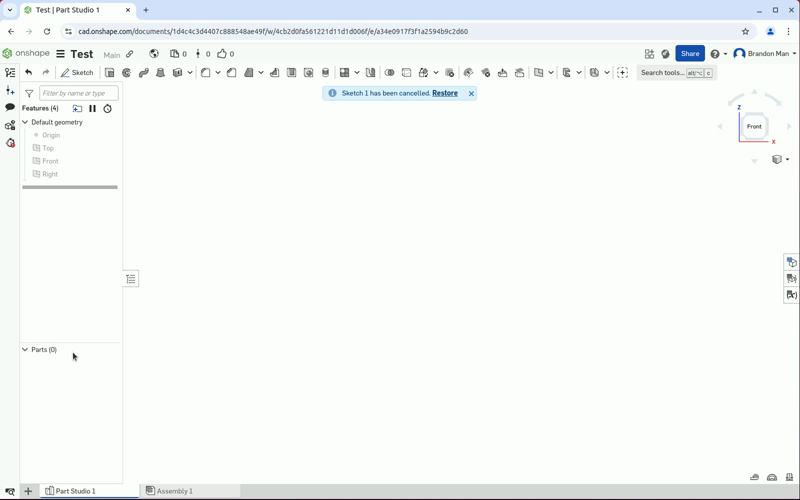
key(shift+y)
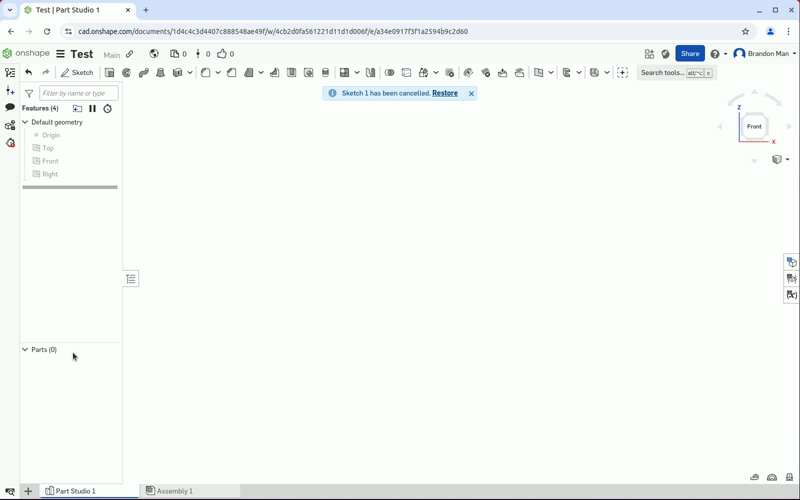
key(shift+s)
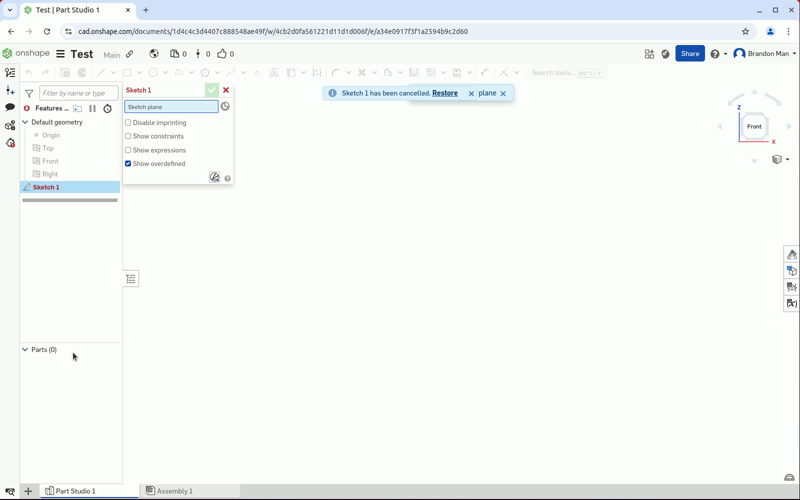
mouse_move(73, 163)
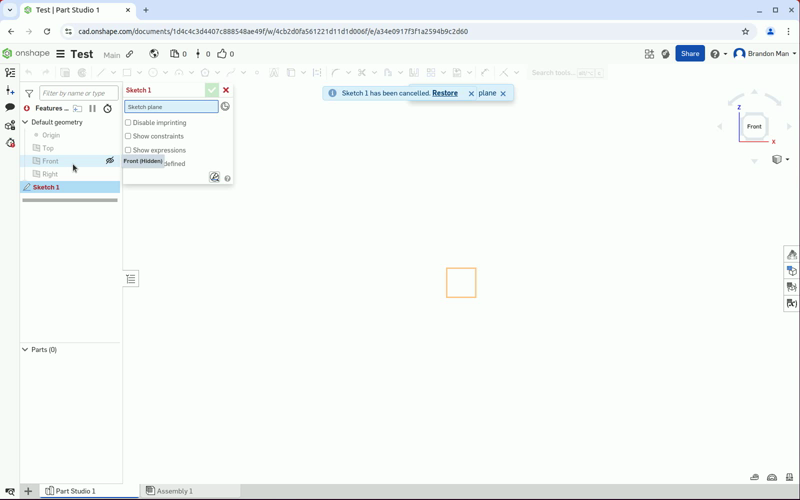
click(73, 163)
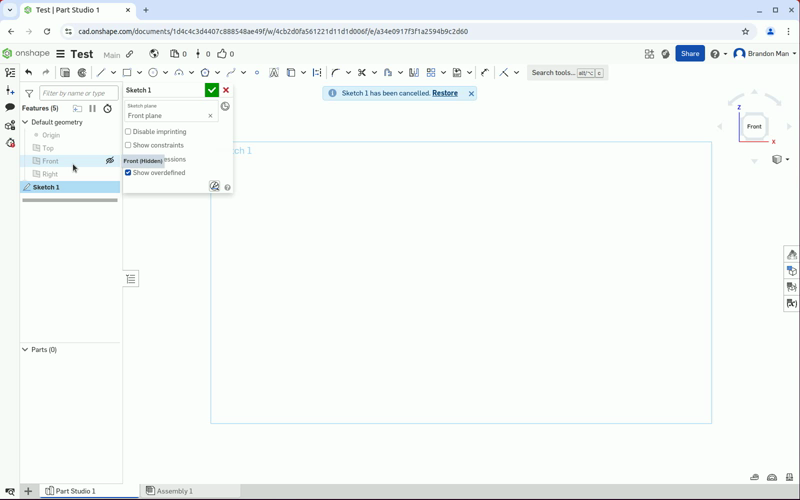
mouse_move(73, 352)
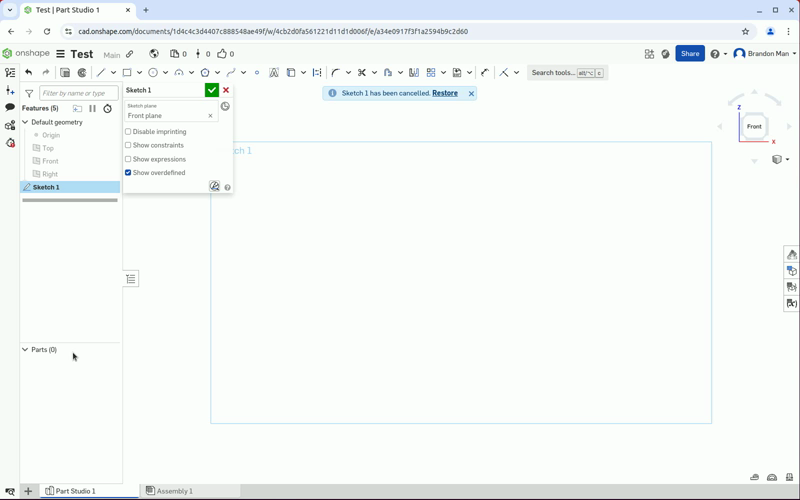
key(y)
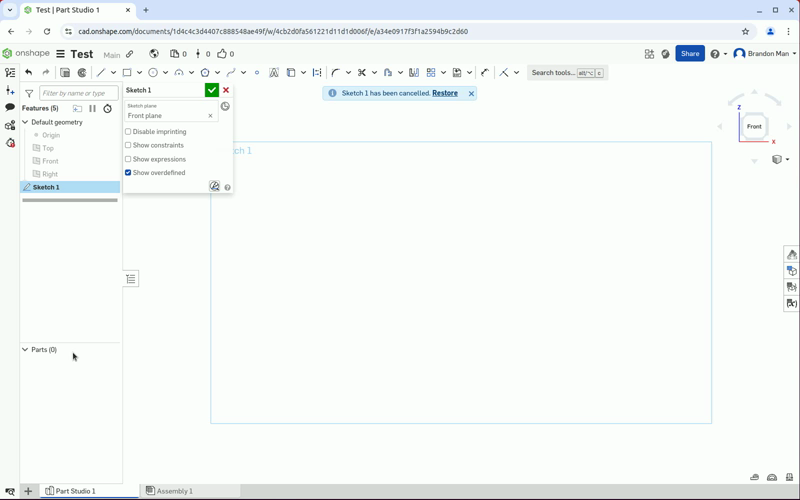
key(l)
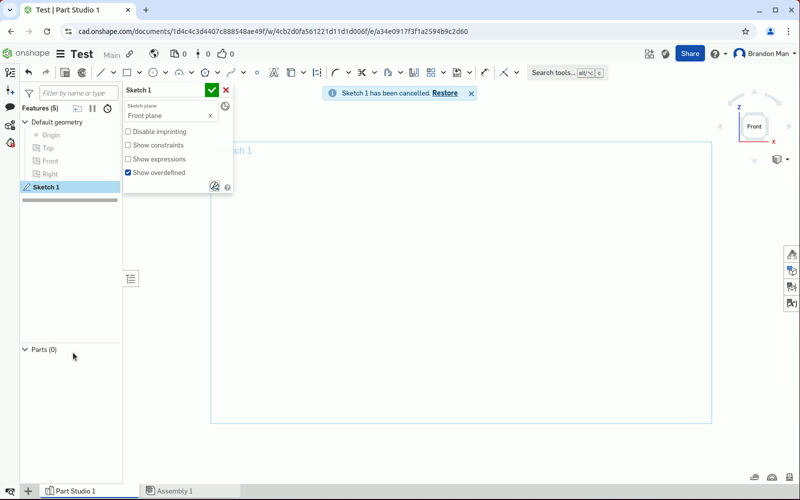
key_down(shift)
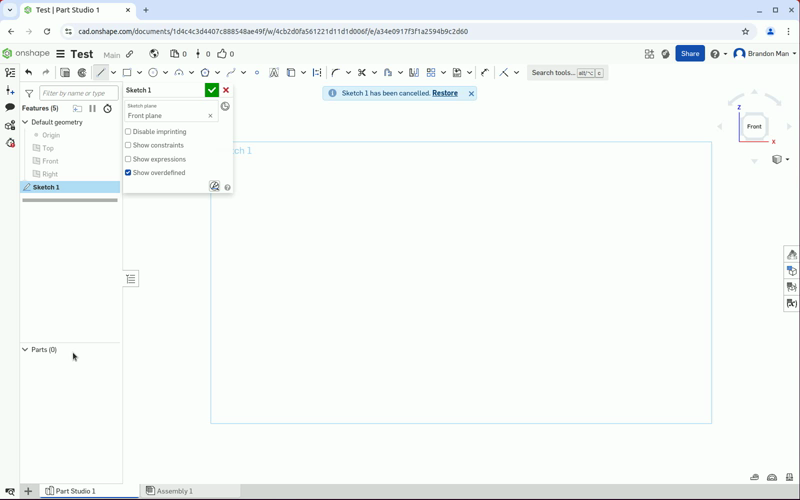
mouse_move(436, 300)
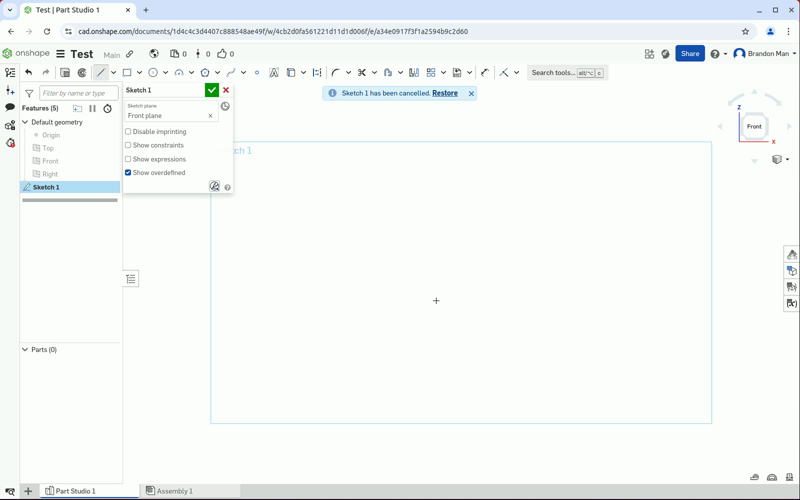
click(436, 300)
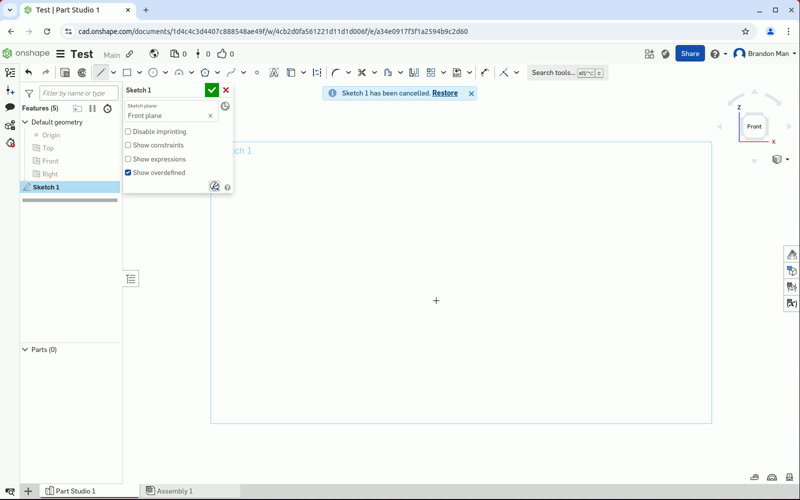
key_up(shift)
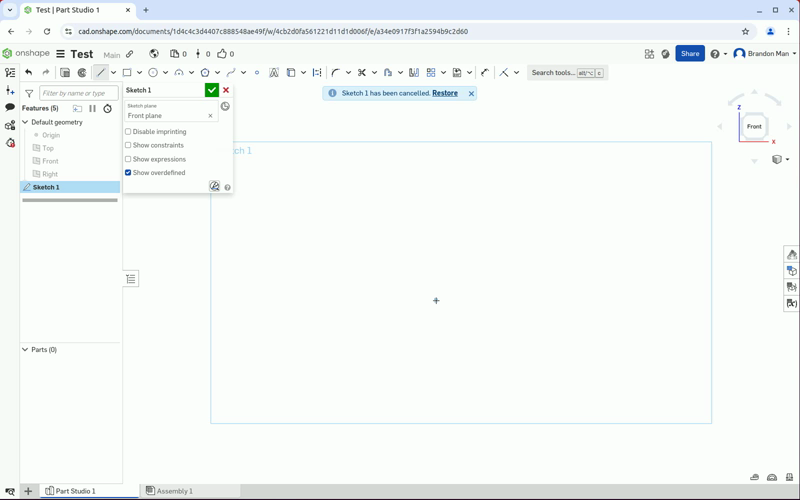
key_down(shift)
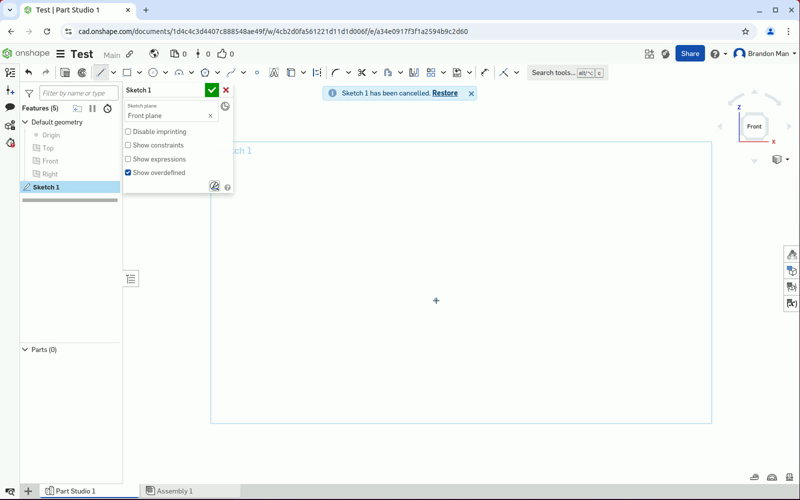
mouse_move(568, 300)
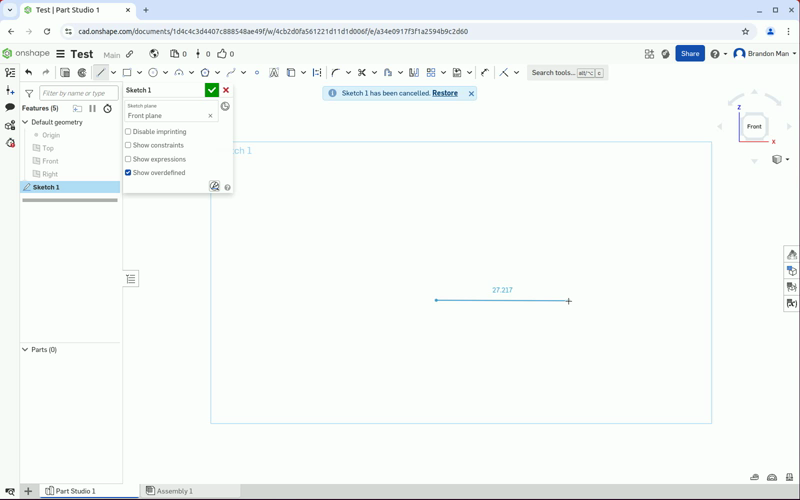
click(568, 300)
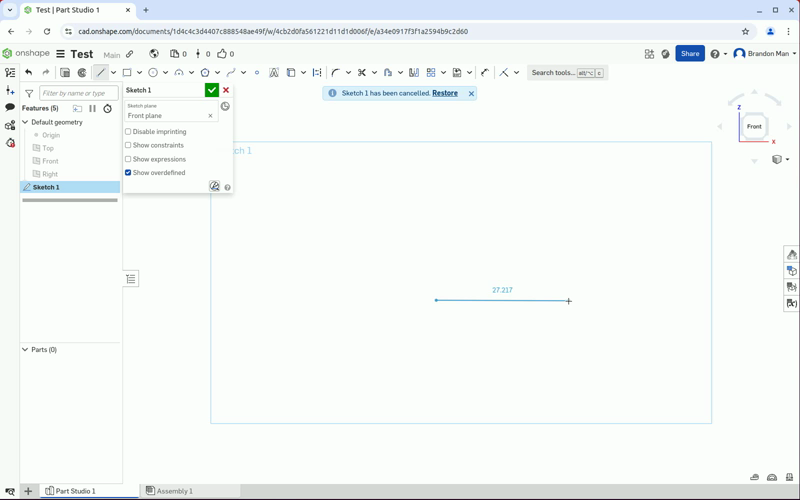
key_up(shift)
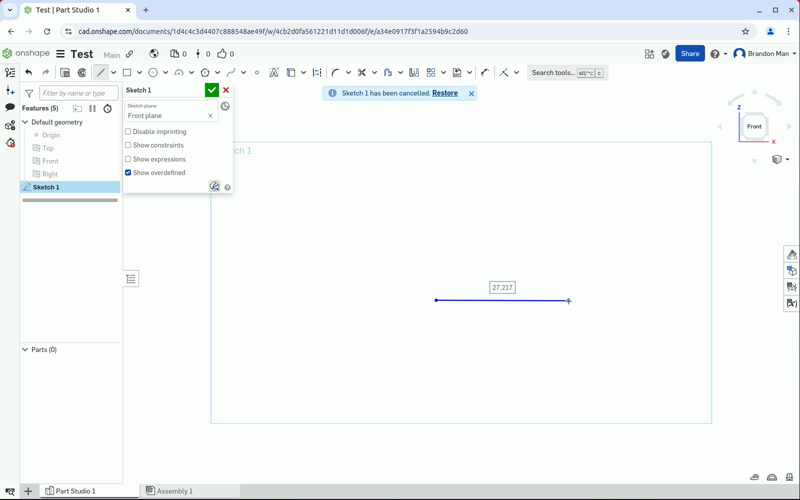
key_down(shift)
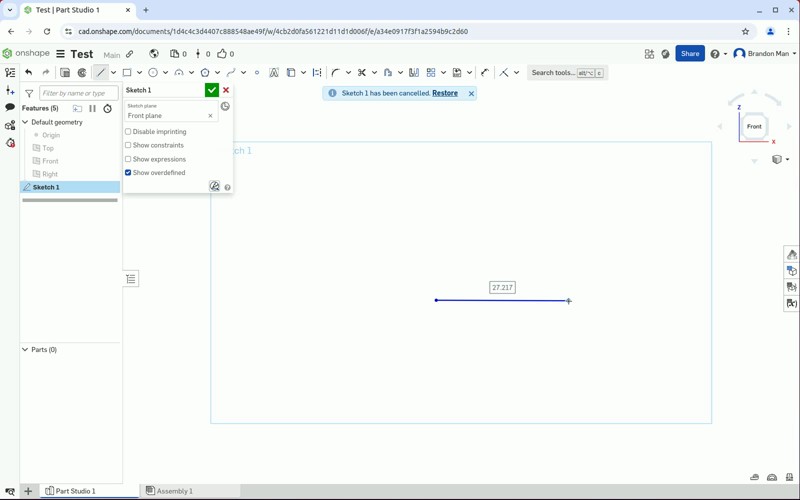
mouse_move(568, 170)
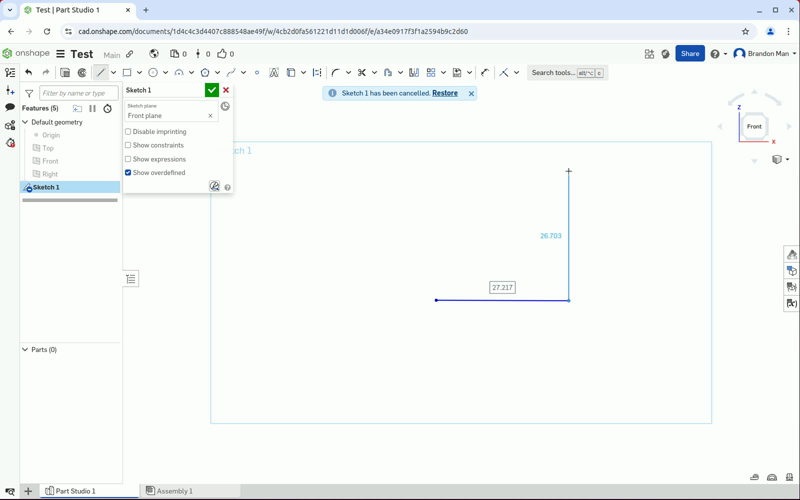
click(568, 170)
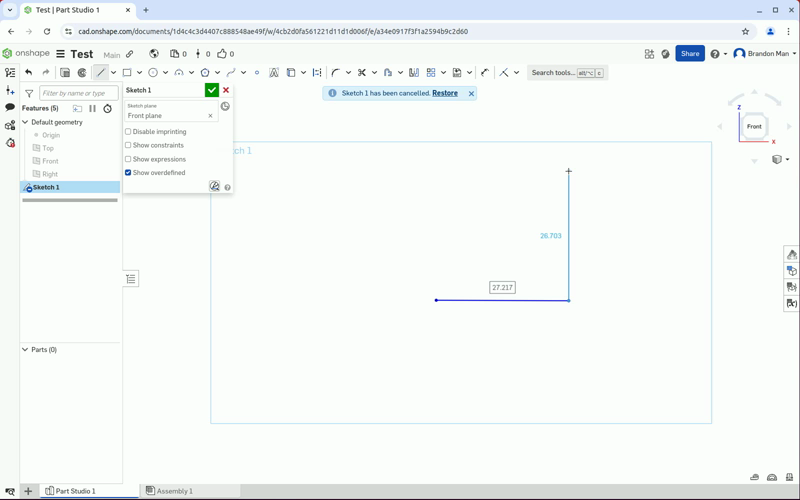
key_up(shift)
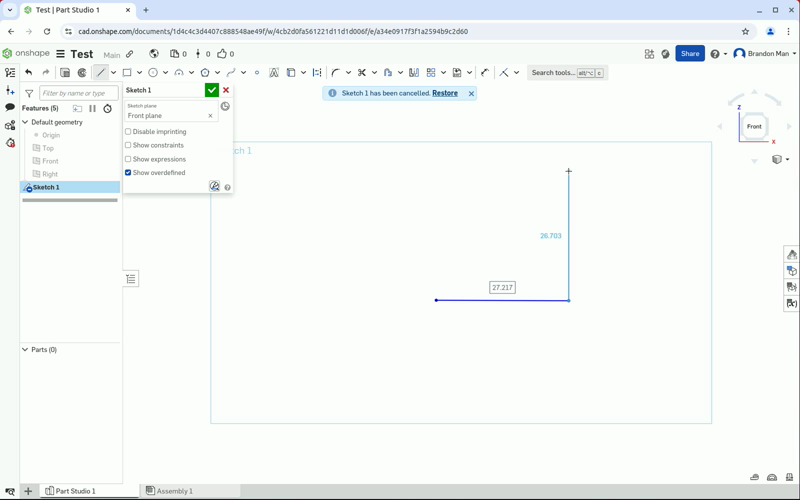
key_down(shift)
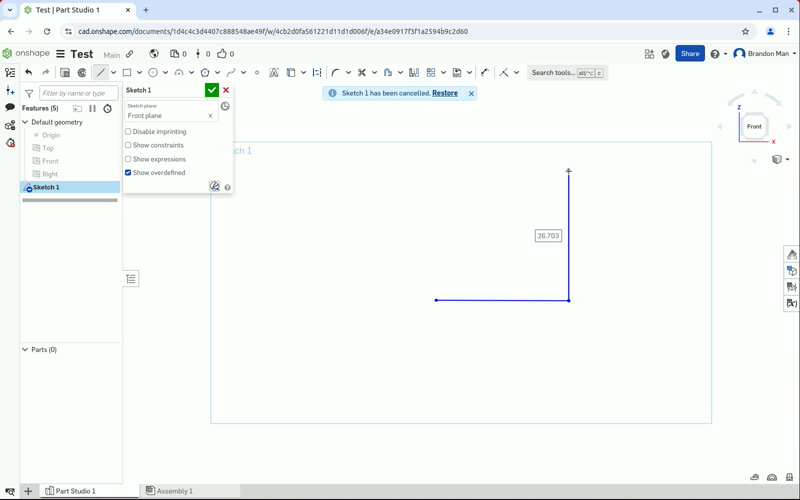
mouse_move(436, 170)
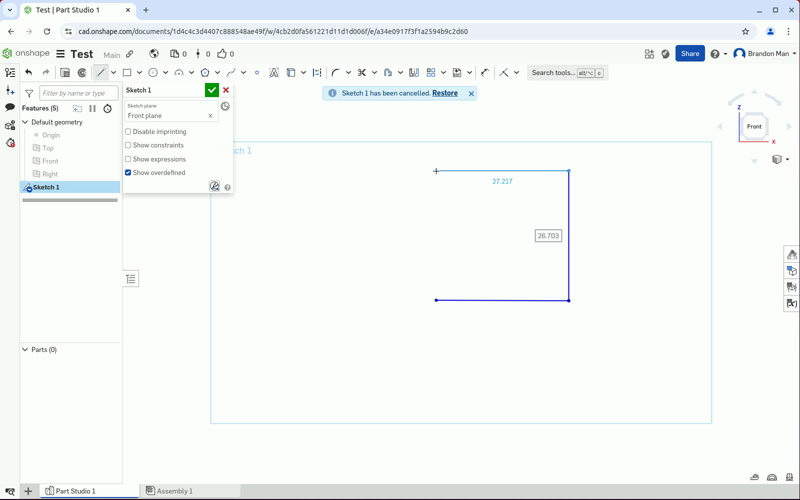
click(436, 170)
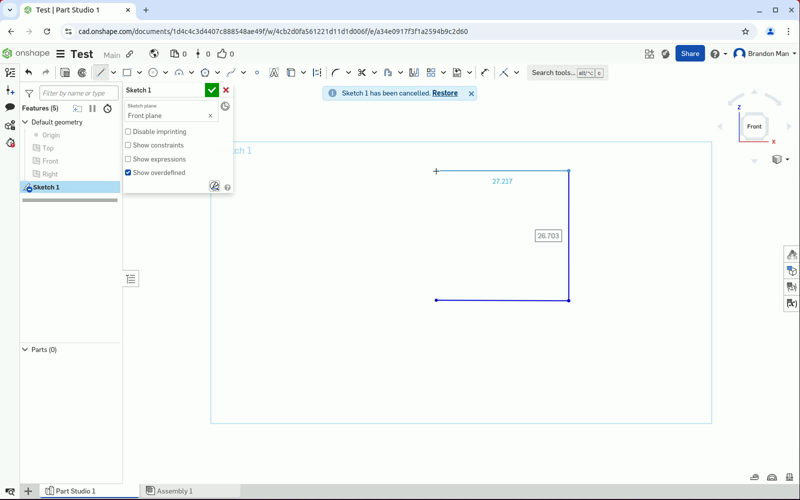
key_up(shift)
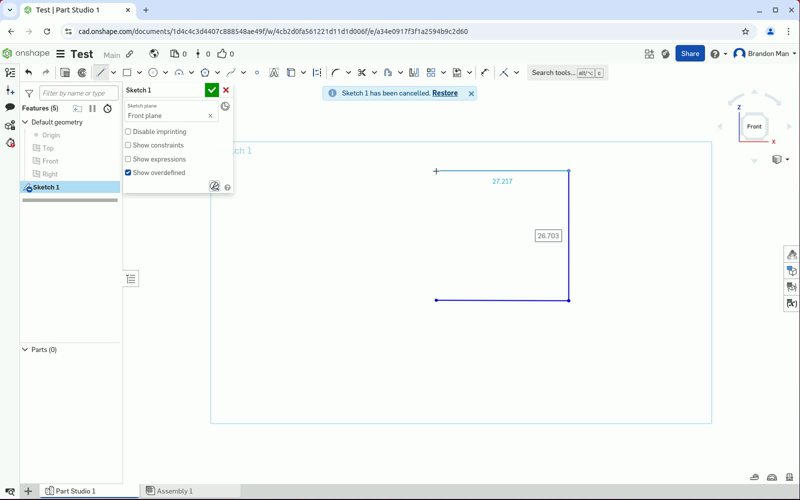
key_down(shift)
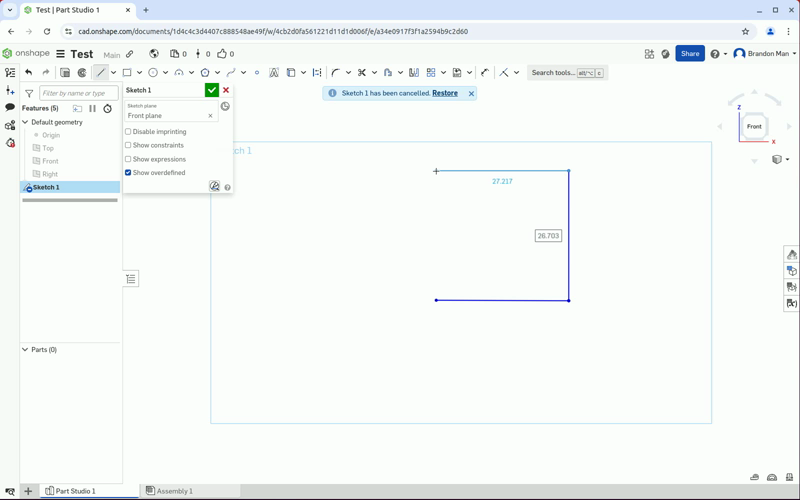
mouse_move(436, 300)
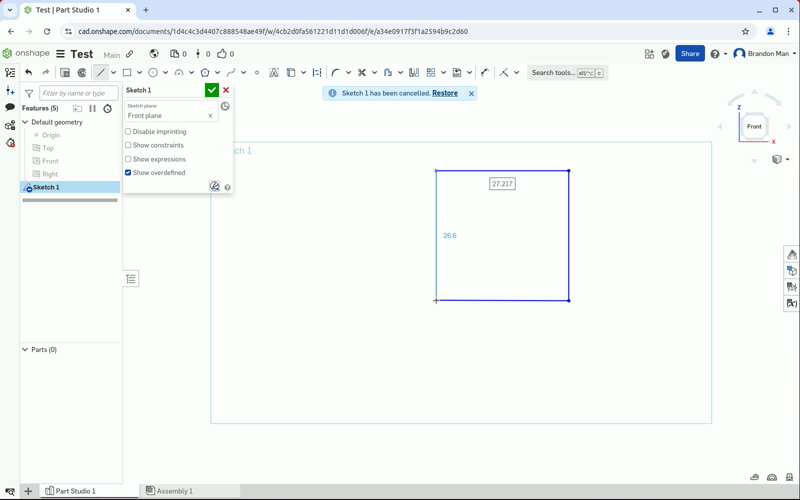
key_up(shift)
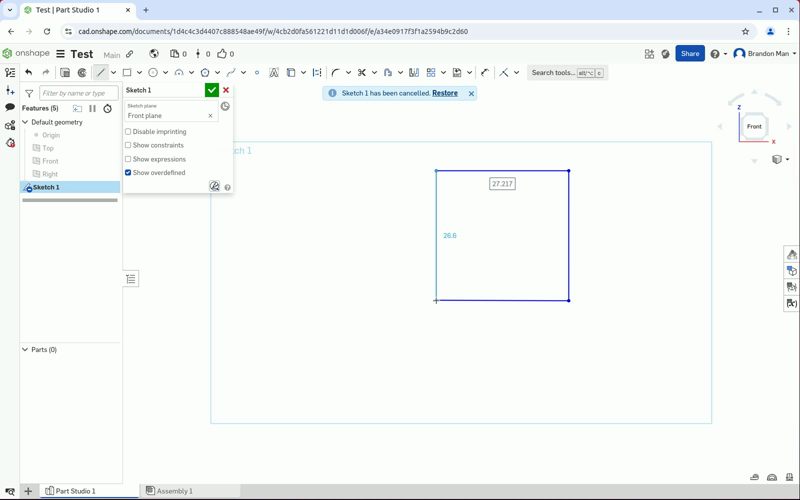
click(436, 300)
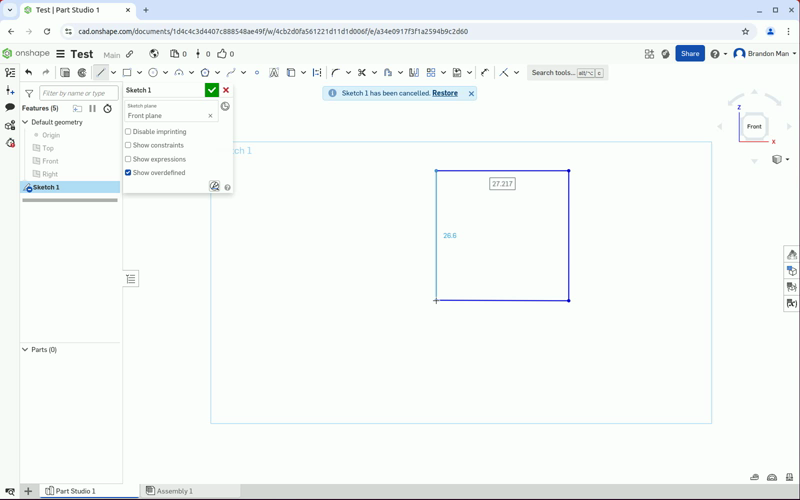
key(esc)
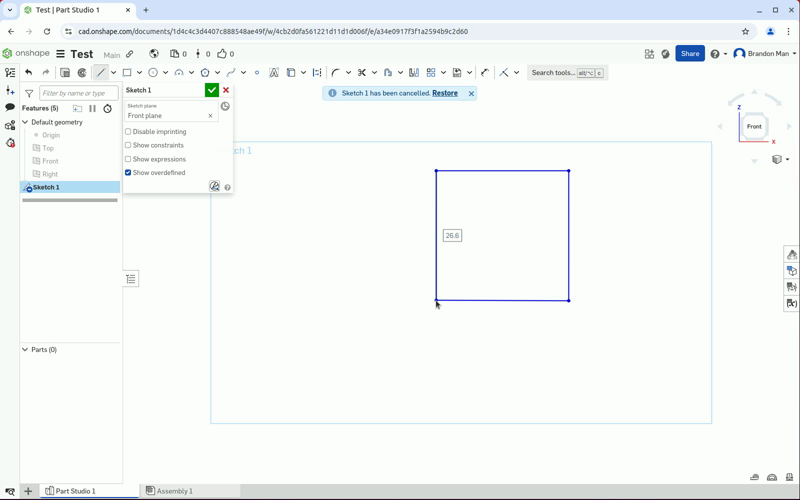
mouse_move(485, 227)
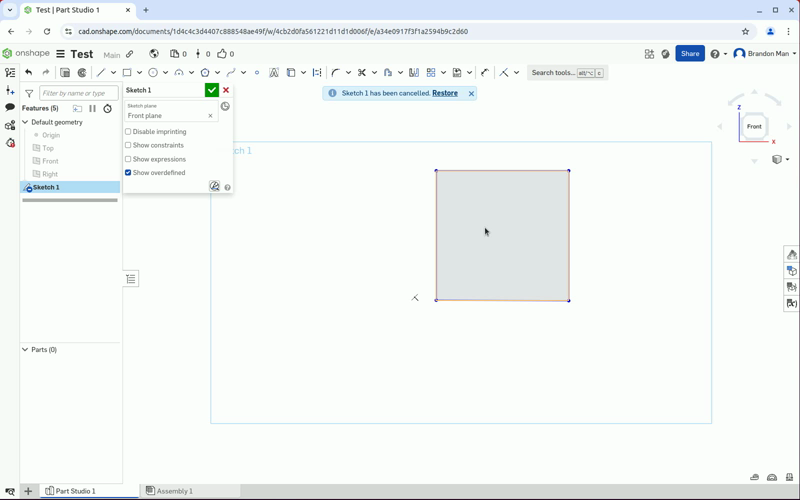
click(485, 227)
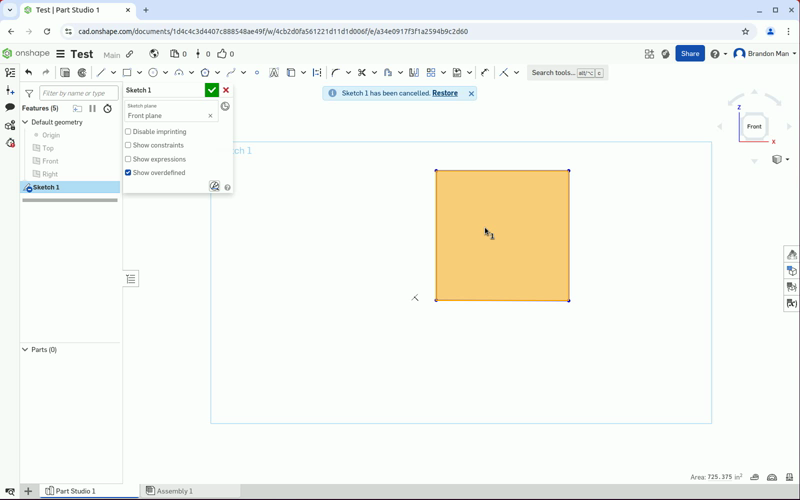
mouse_move(73, 352)
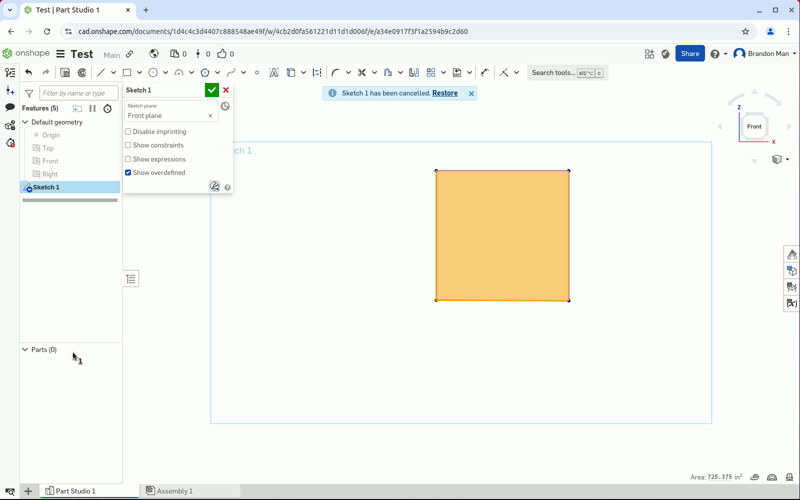
key(shift+y)
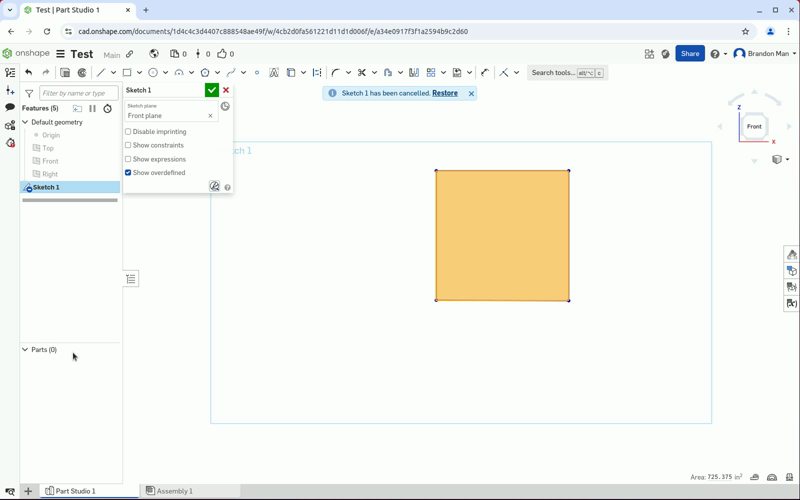
key(shift+e)
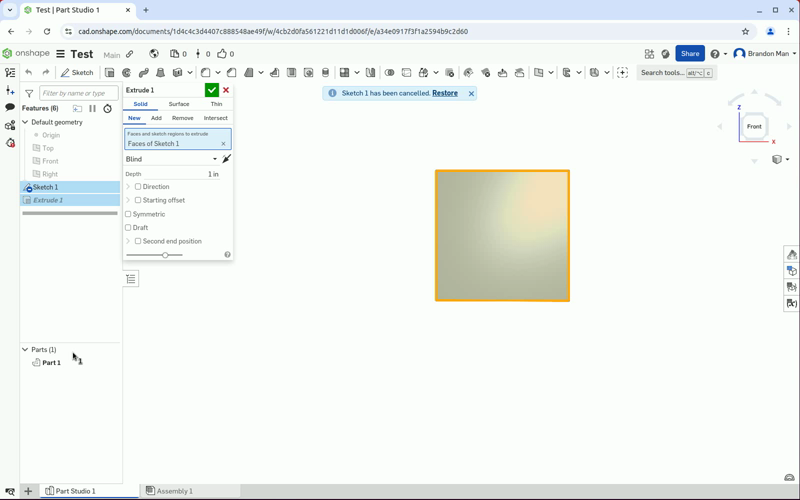
mouse_move(143, 106)
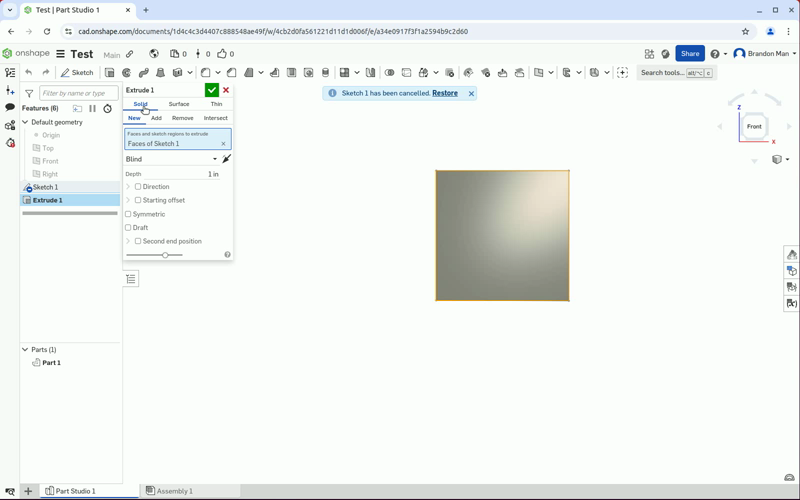
click(143, 106)
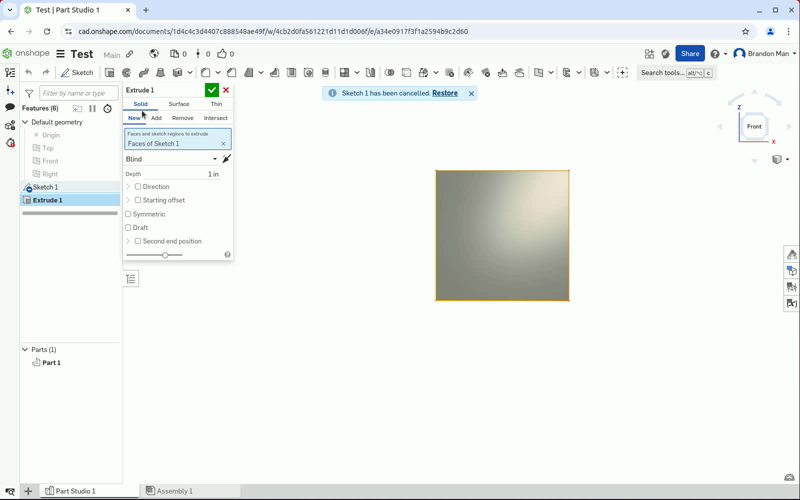
mouse_move(137, 120)
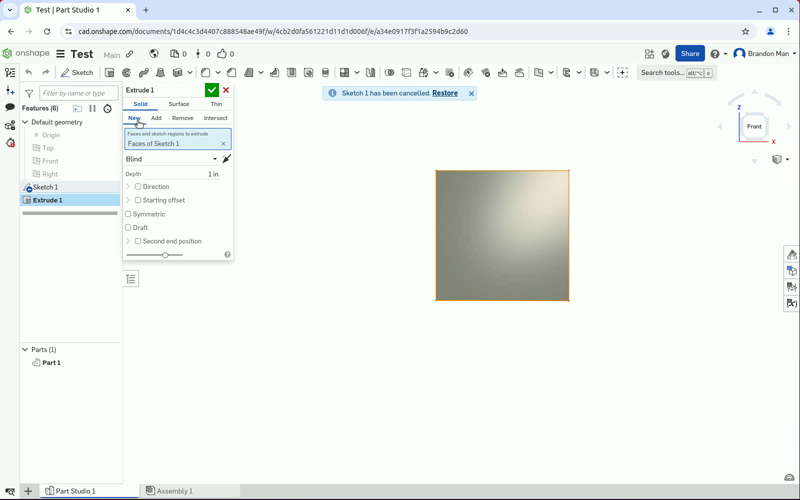
click(137, 120)
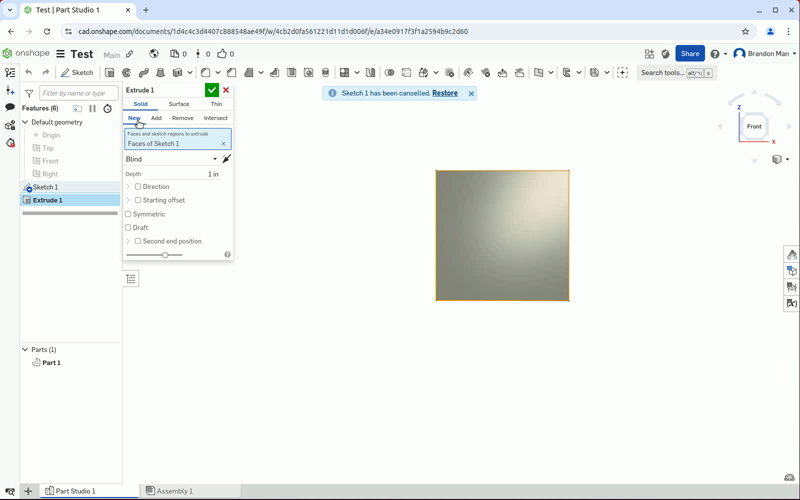
key(tab, 4)
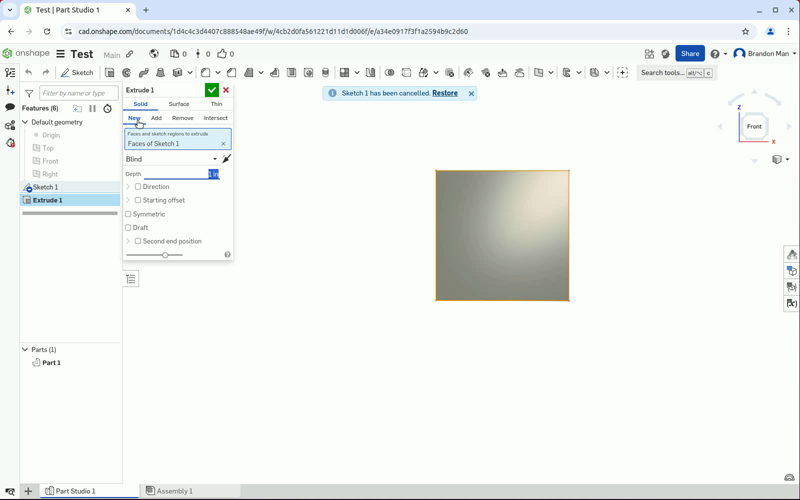
text(1.685)
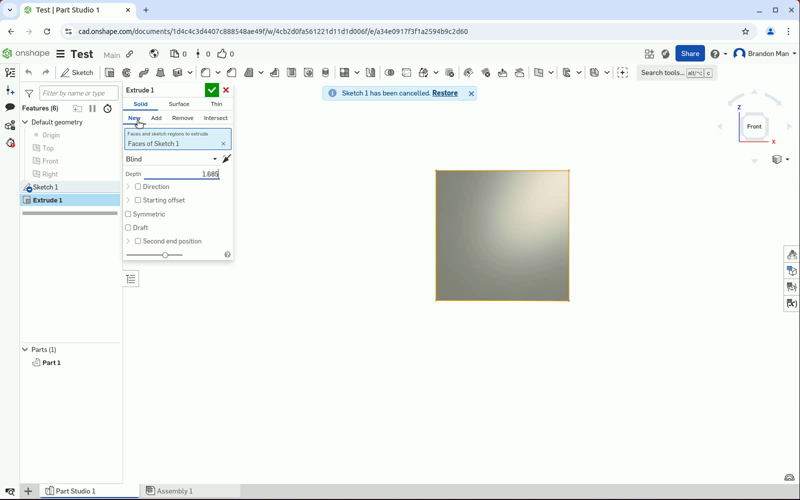
key(enter)
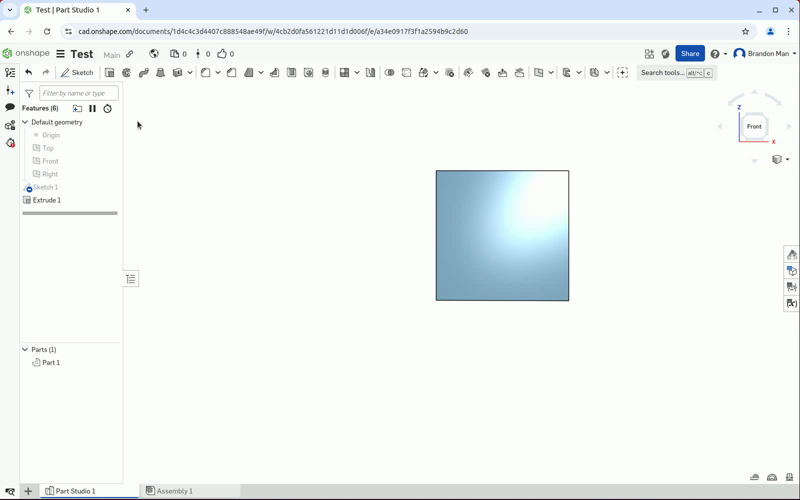
key(shift+h)
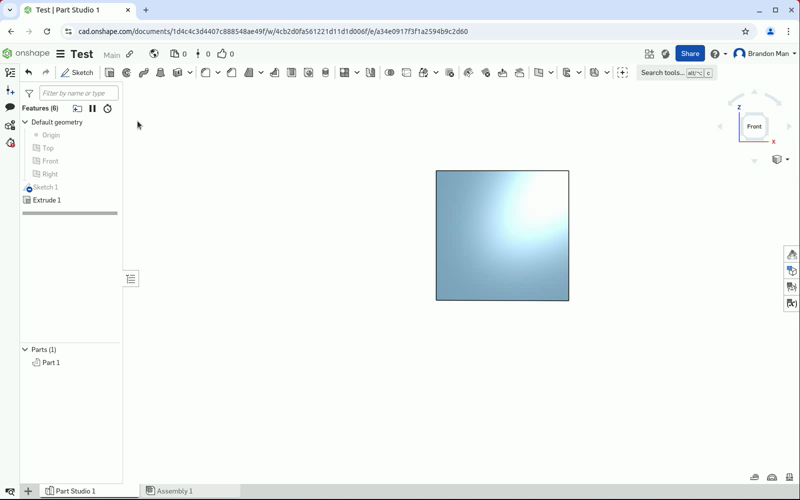
key(shift+h)
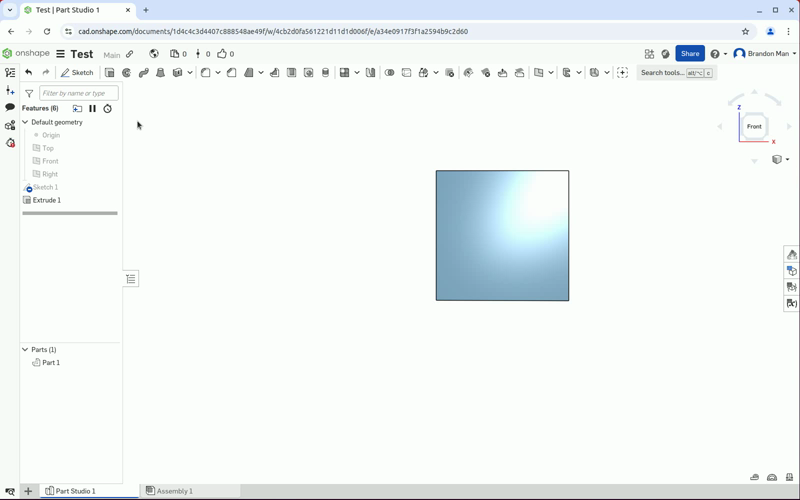
mouse_move(73, 189)
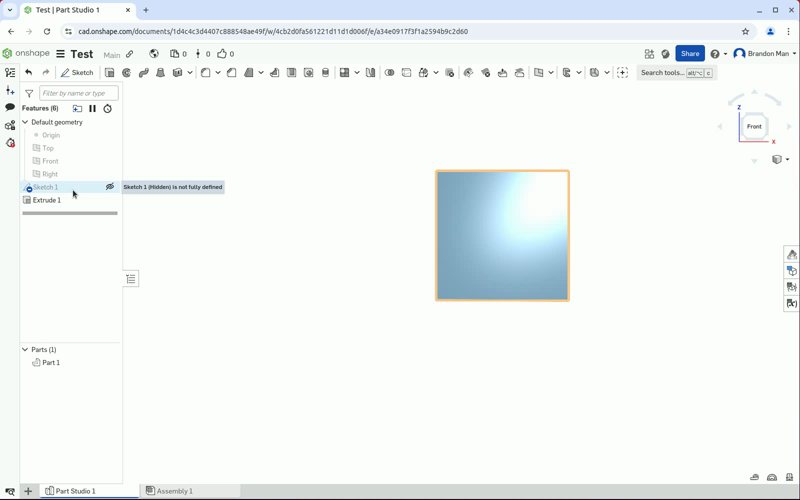
click(73, 189)
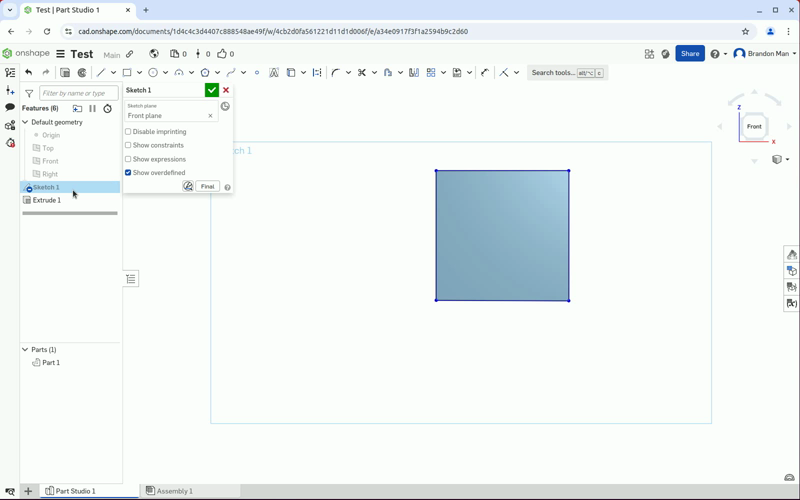
mouse_move(229, 92)
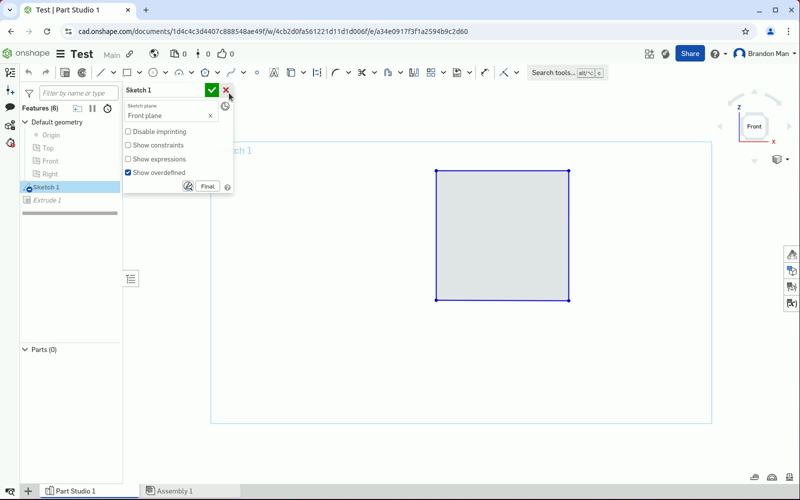
click(229, 92)
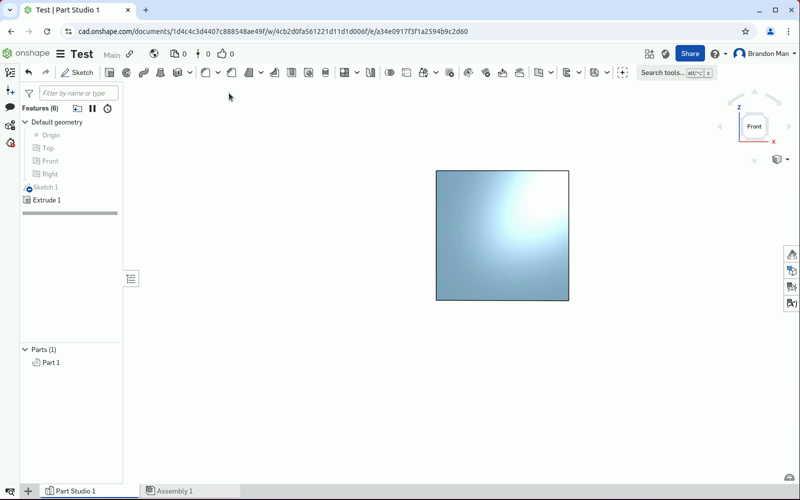
mouse_move(541, 75)
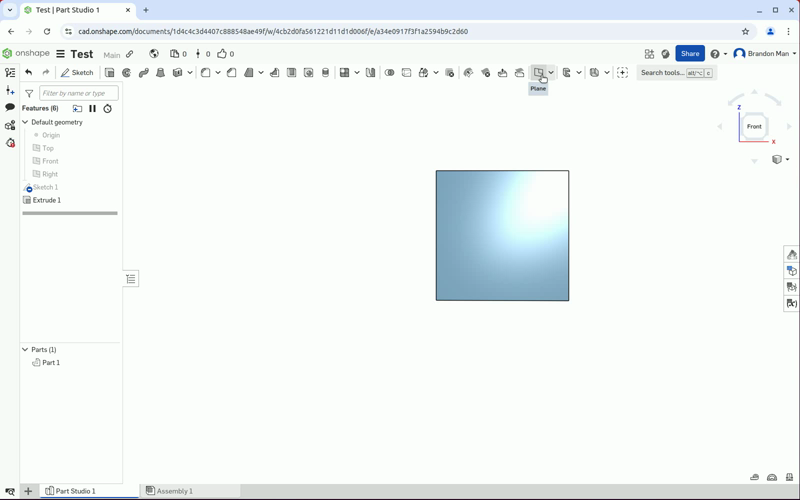
click(541, 75)
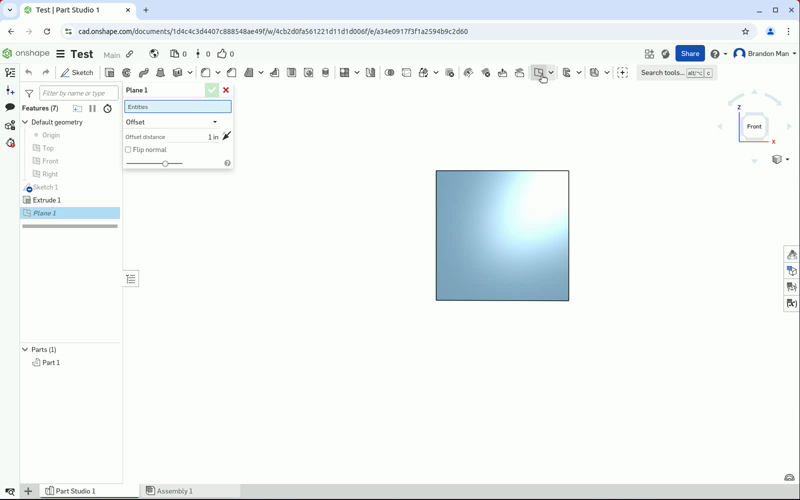
mouse_move(73, 163)
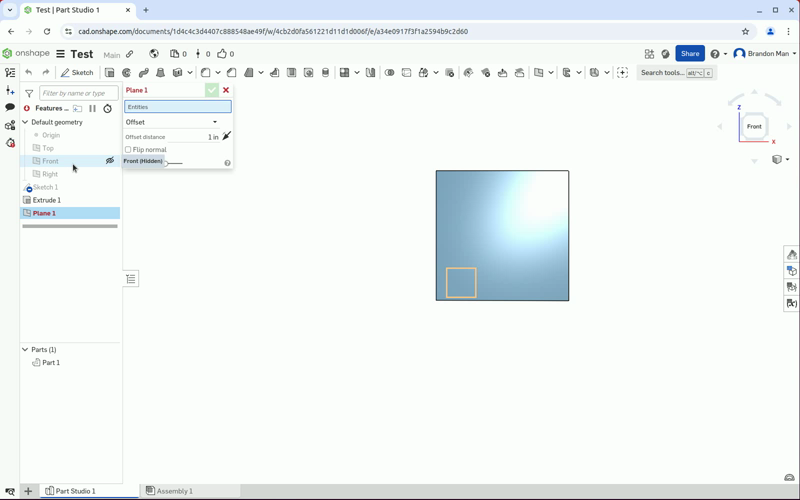
click(73, 163)
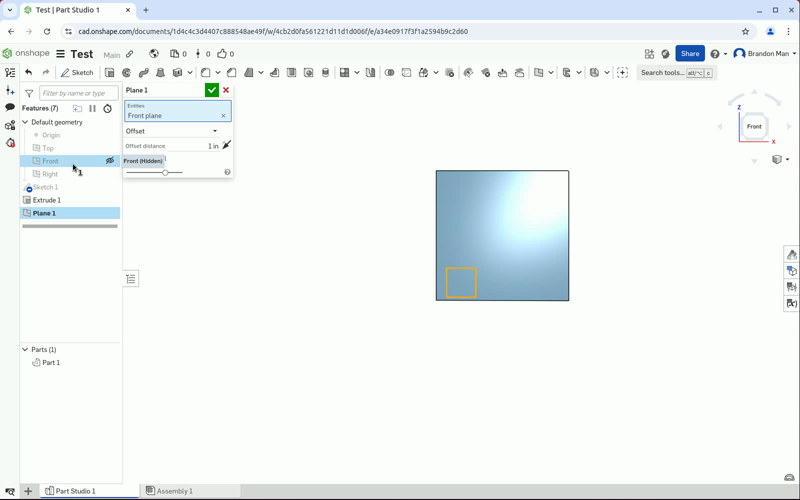
key(tab, 2)
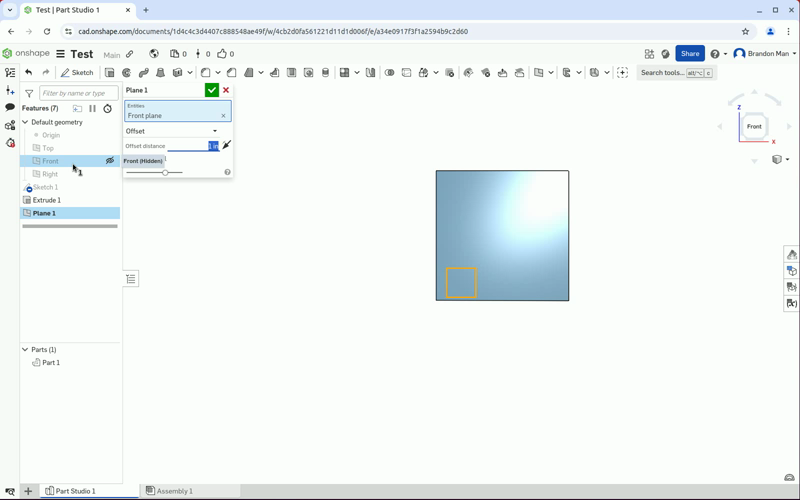
text(1.695)
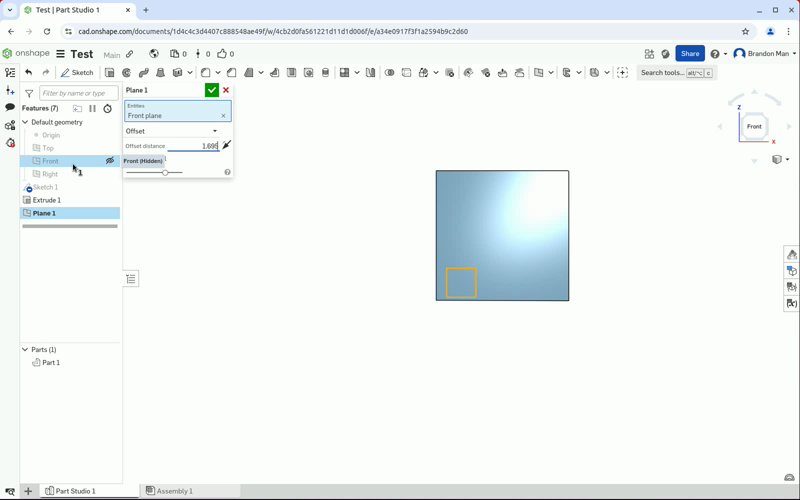
key(enter, 2)
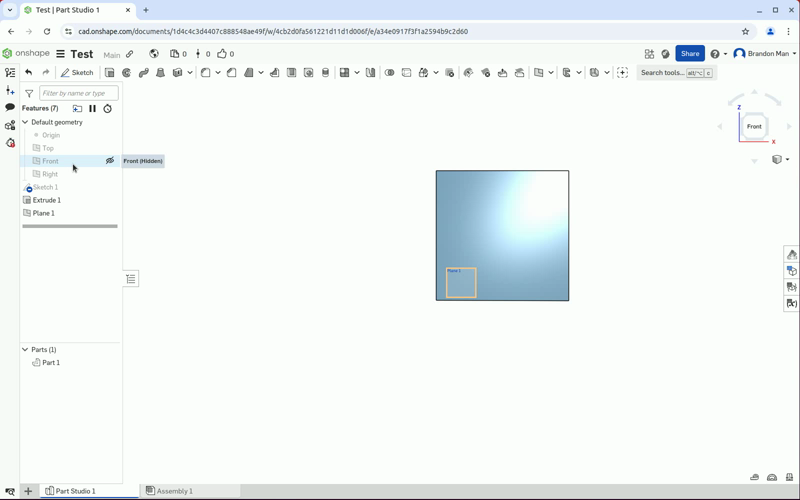
key(shift+s)
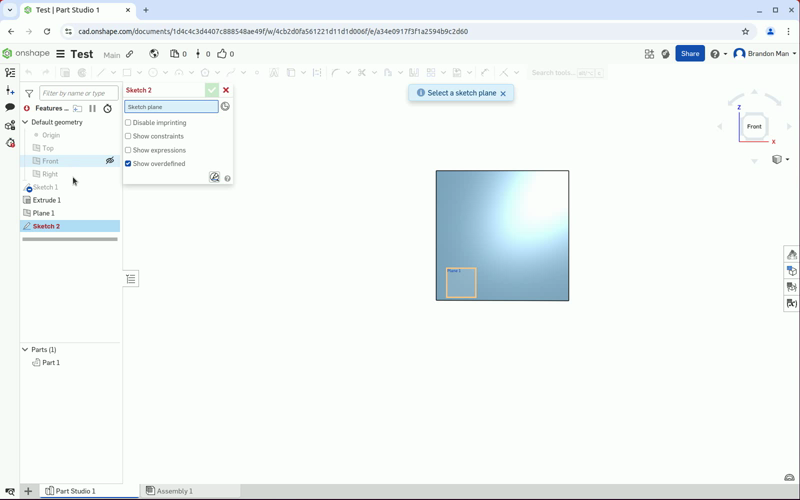
mouse_move(73, 215)
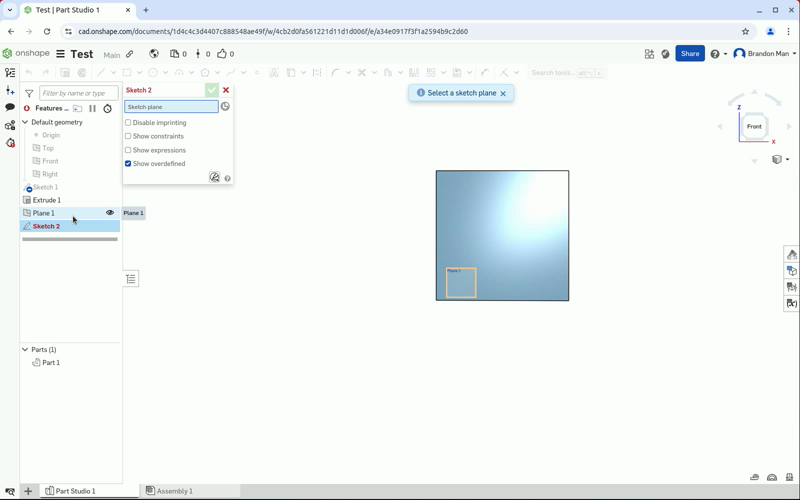
click(73, 215)
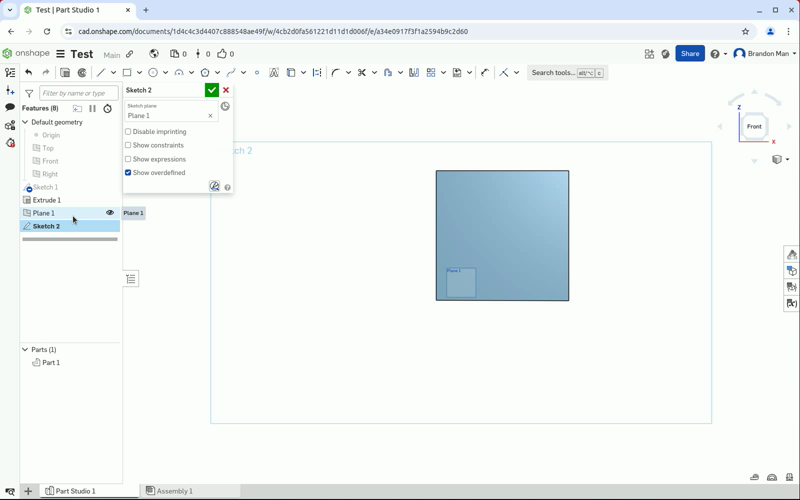
mouse_move(73, 352)
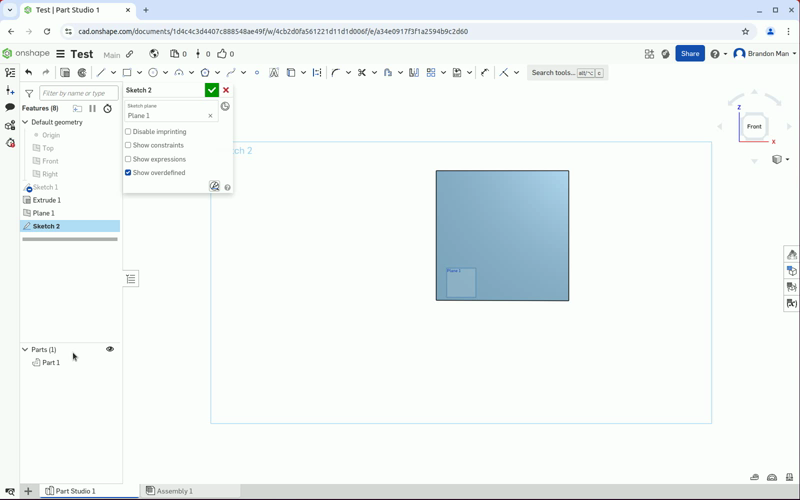
key(y)
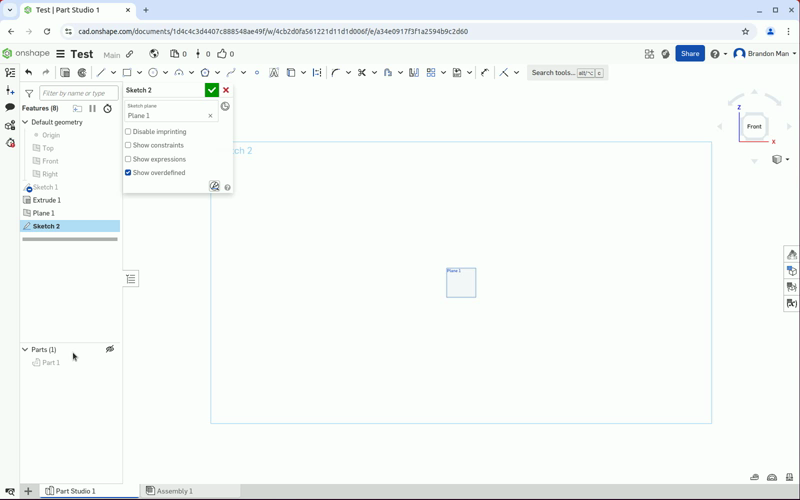
key(l)
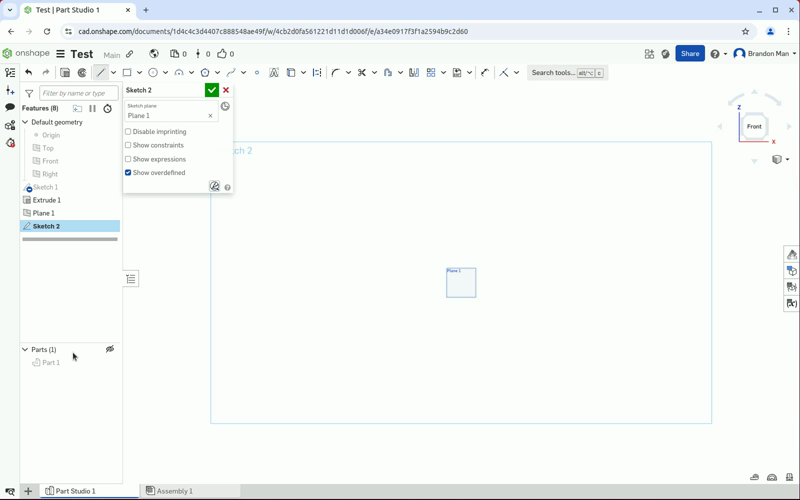
key_down(shift)
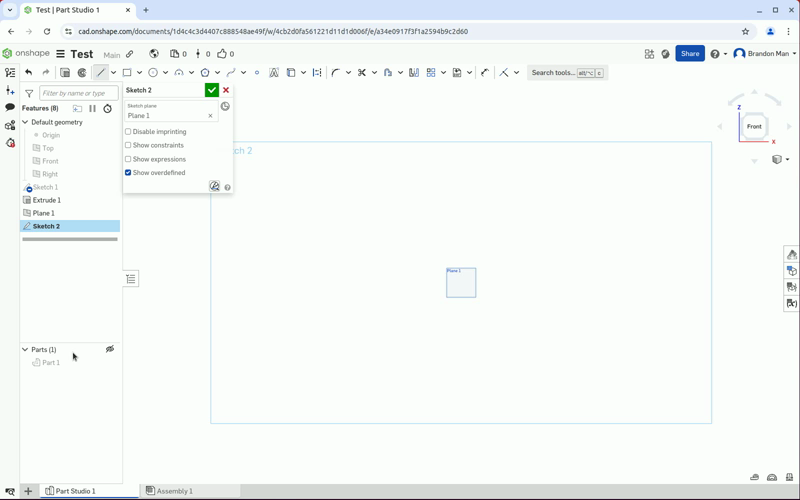
mouse_move(483, 264)
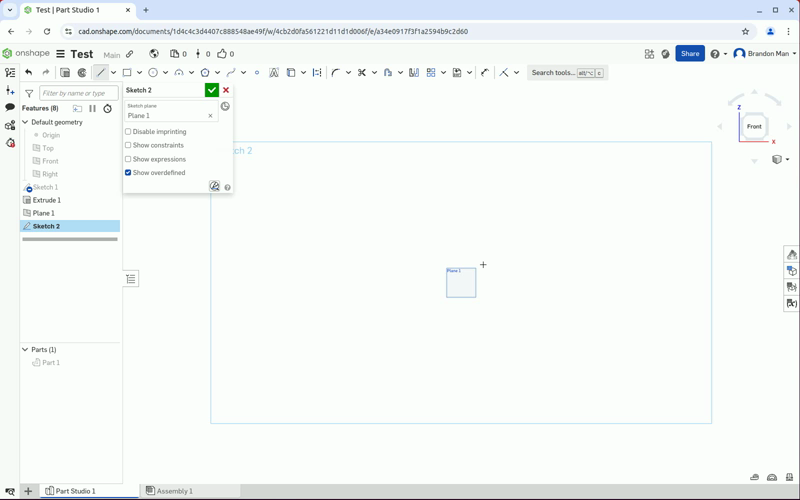
click(483, 264)
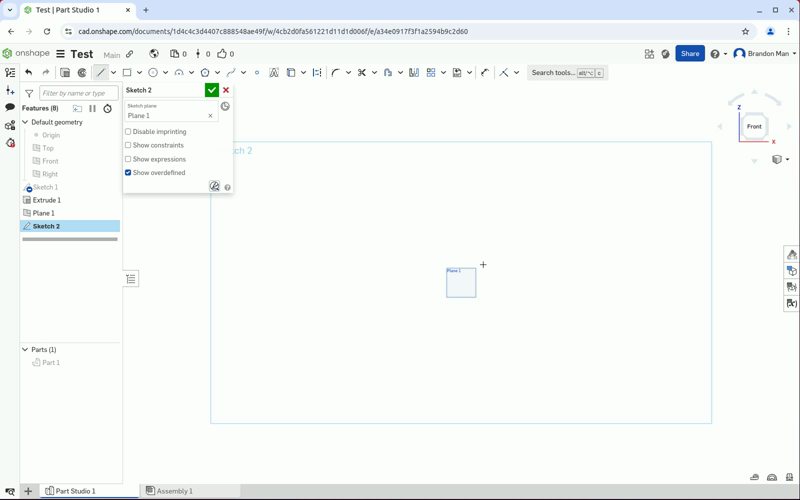
key_up(shift)
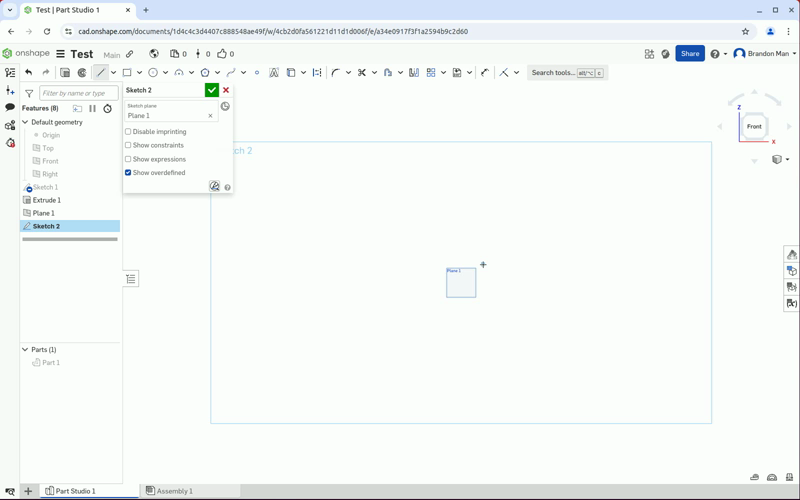
key_down(shift)
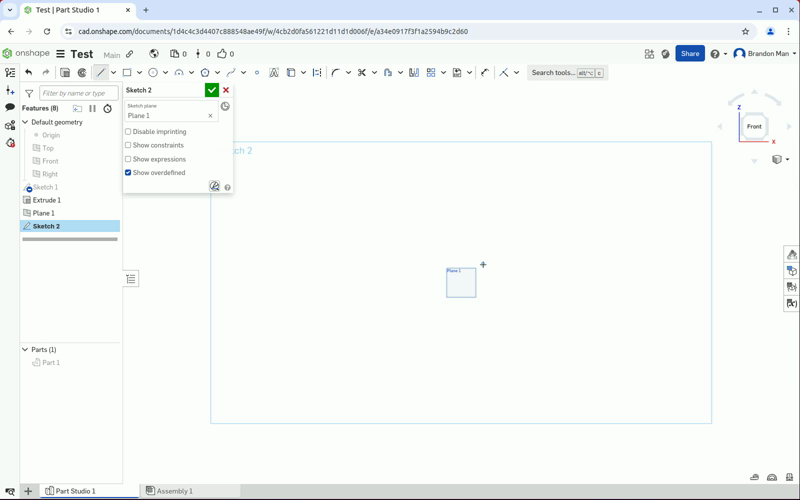
mouse_move(513, 264)
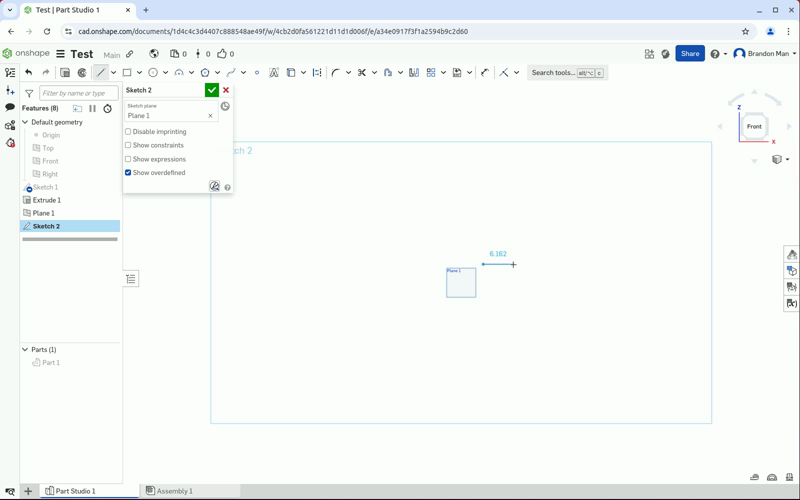
mouse_move(520, 264)
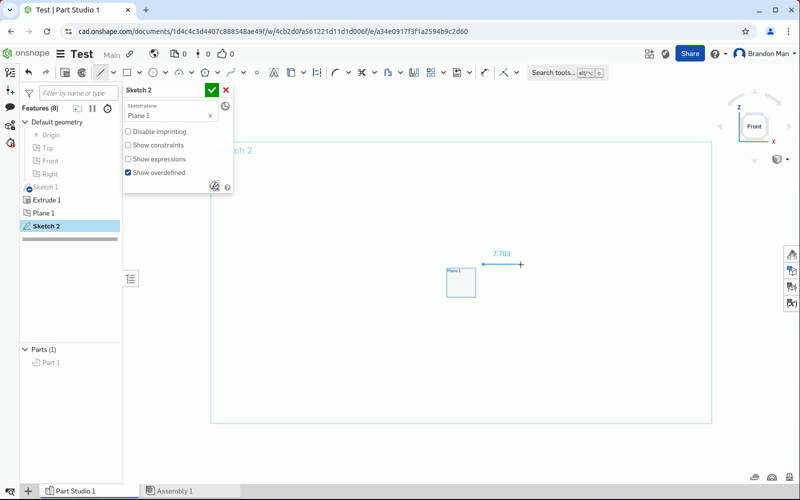
click(520, 264)
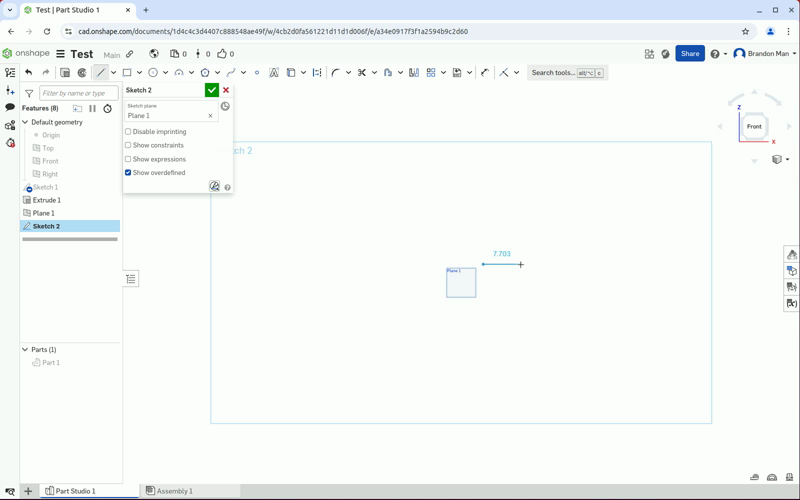
key_up(shift)
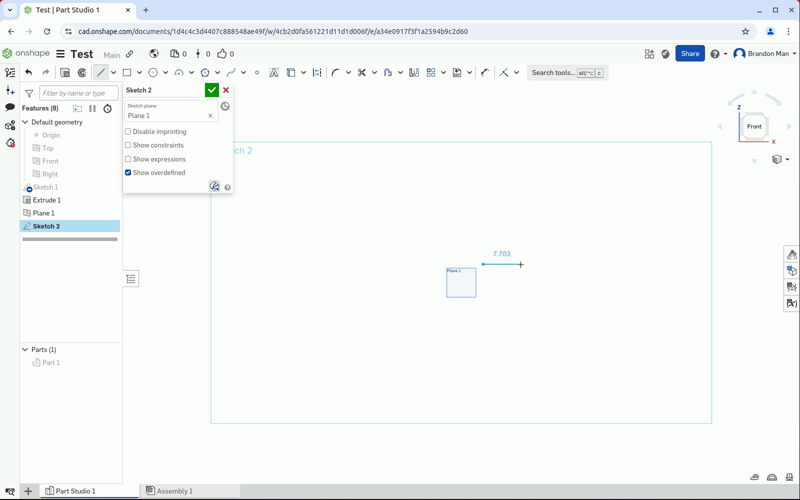
key_down(shift)
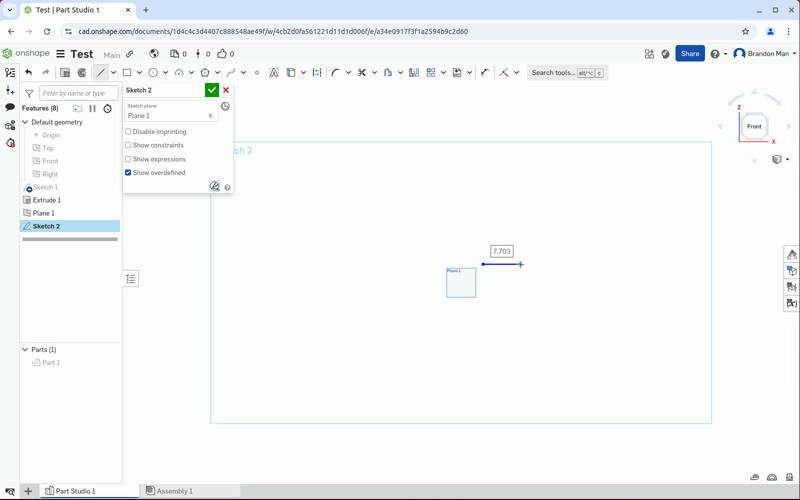
mouse_move(550, 264)
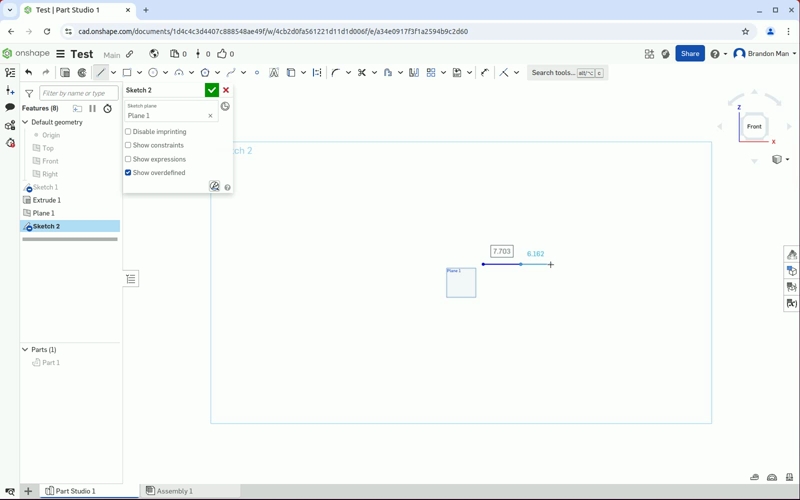
mouse_move(520, 207)
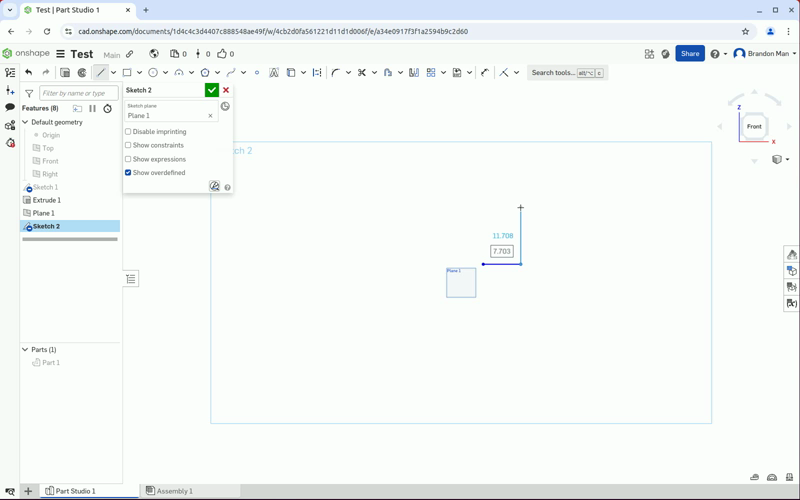
click(520, 207)
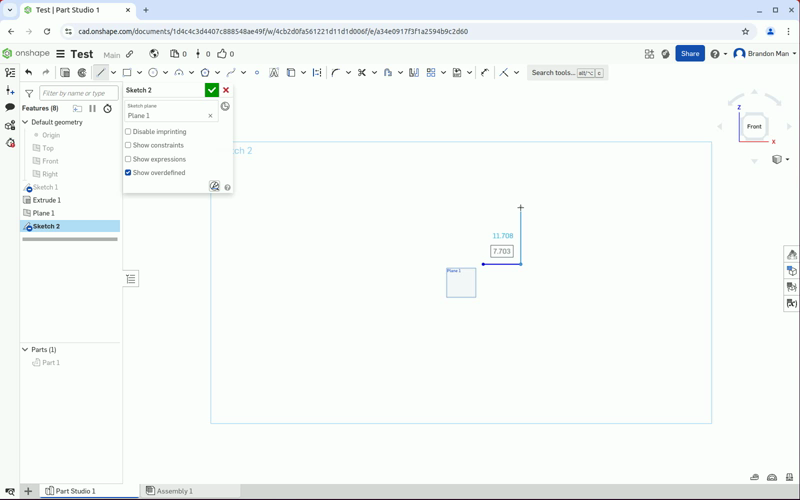
key_up(shift)
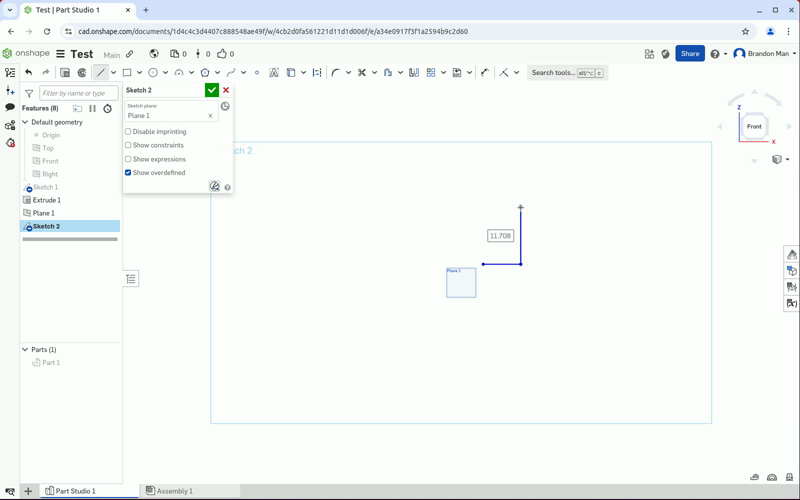
key_down(shift)
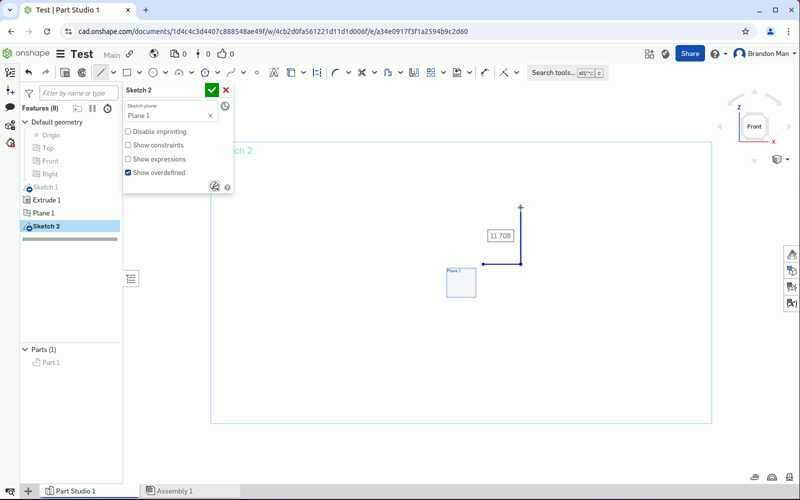
mouse_move(550, 207)
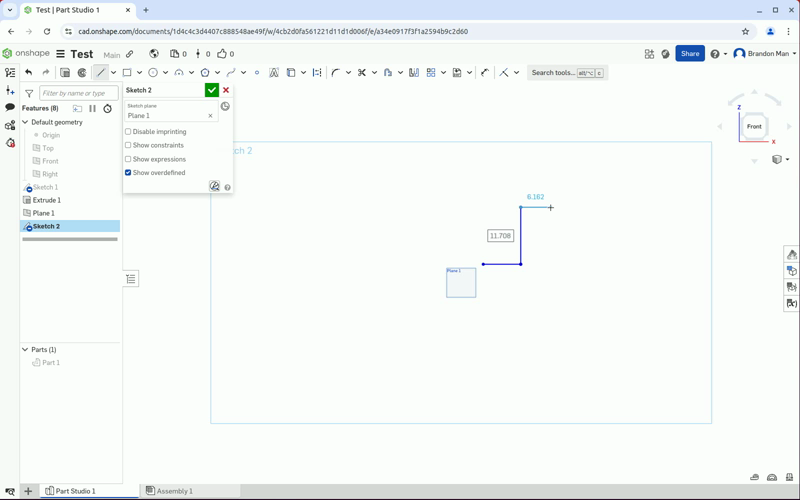
mouse_move(483, 207)
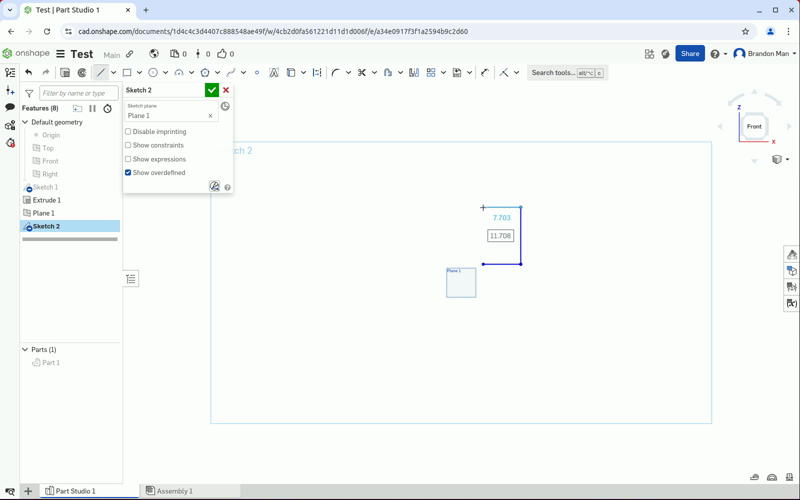
click(483, 207)
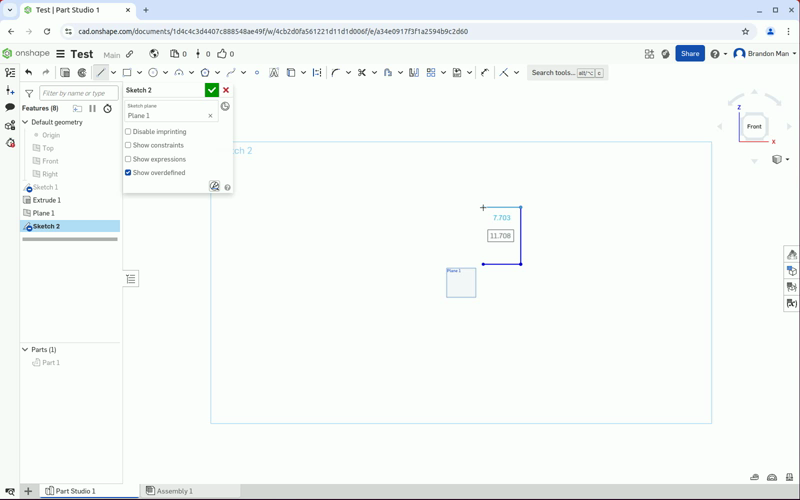
key_up(shift)
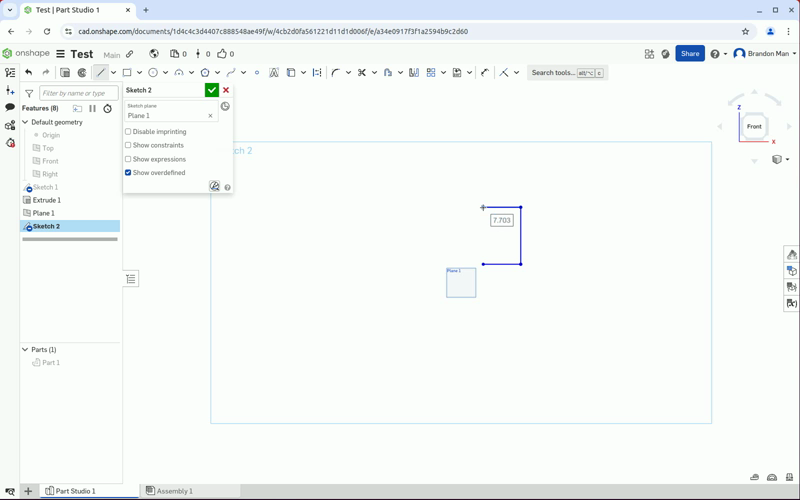
mouse_move(513, 207)
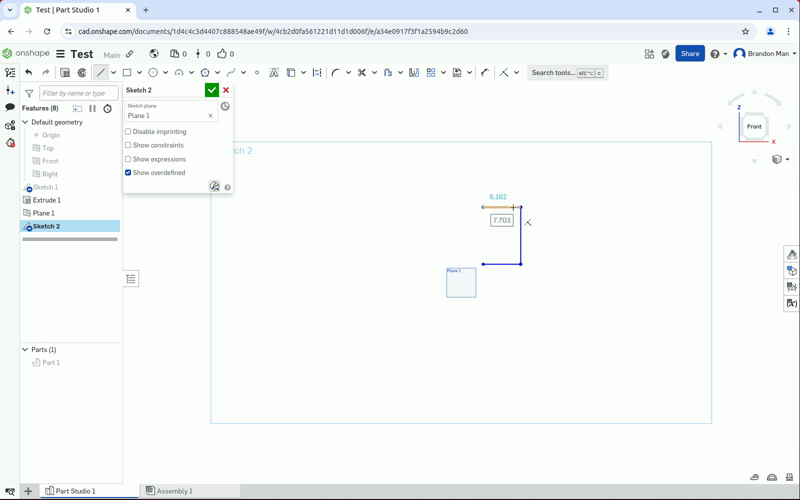
key_down(shift)
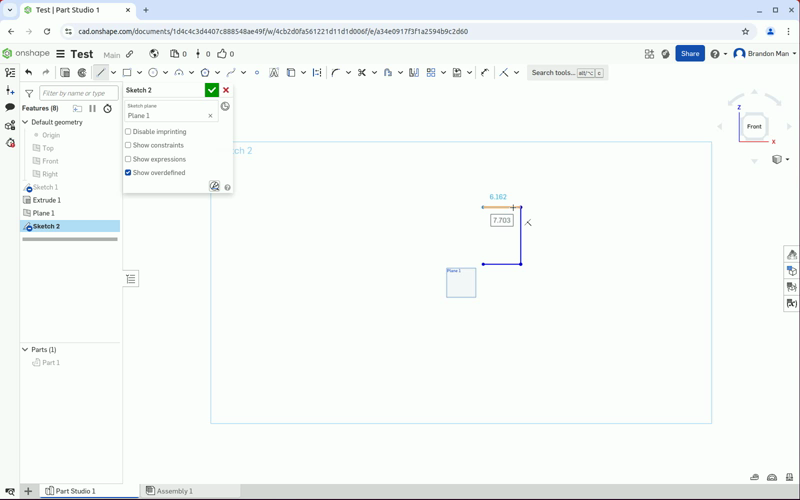
mouse_move(483, 264)
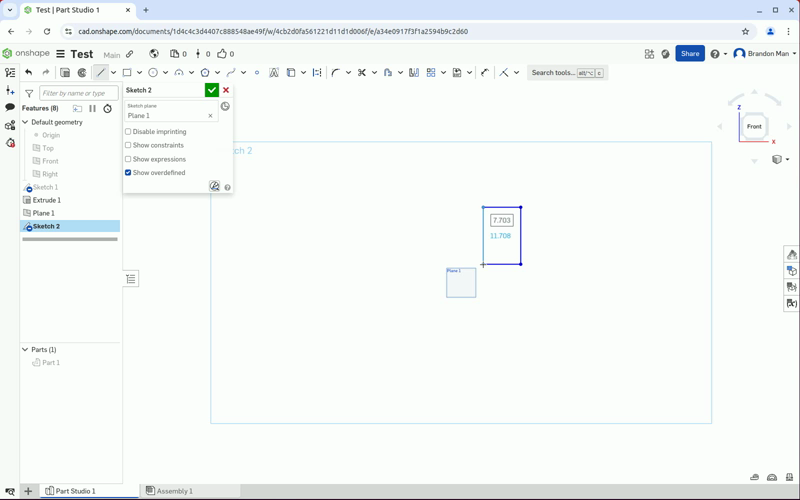
key_up(shift)
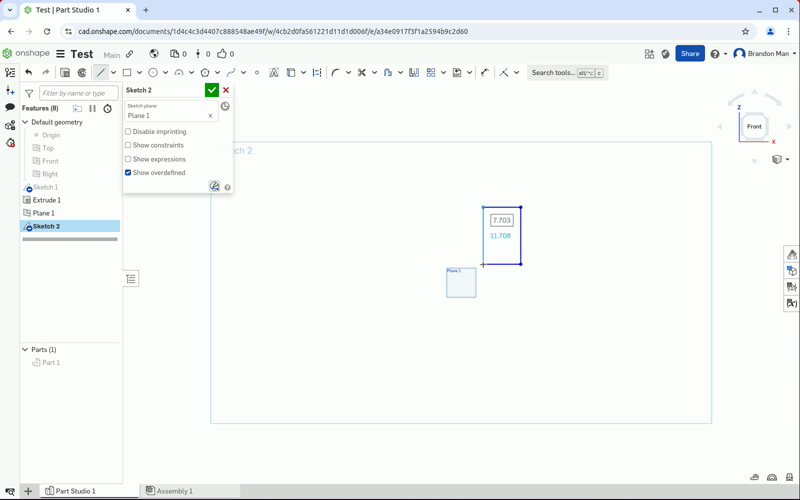
click(483, 264)
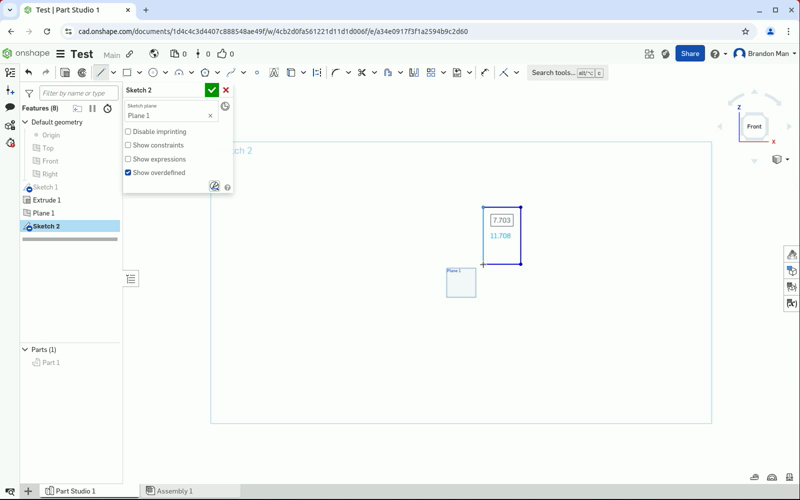
key(esc)
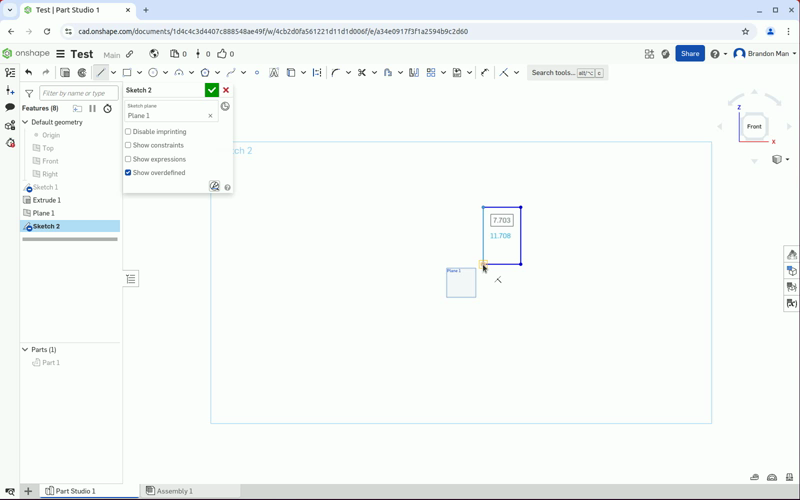
mouse_move(501, 235)
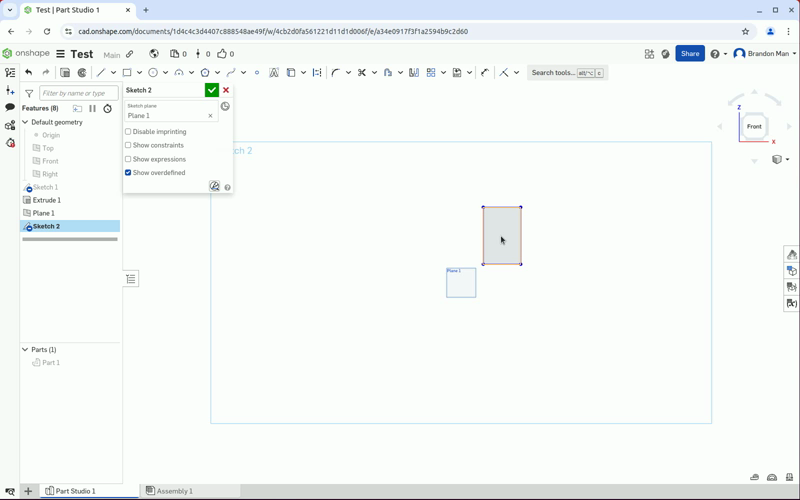
click(501, 235)
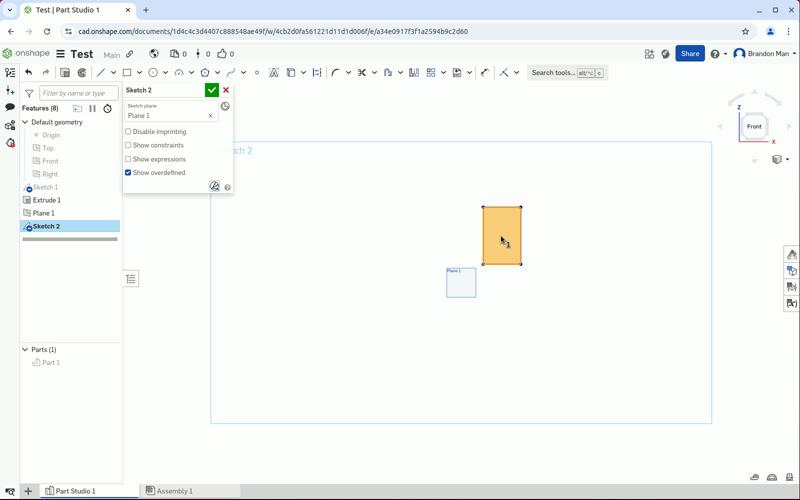
mouse_move(73, 352)
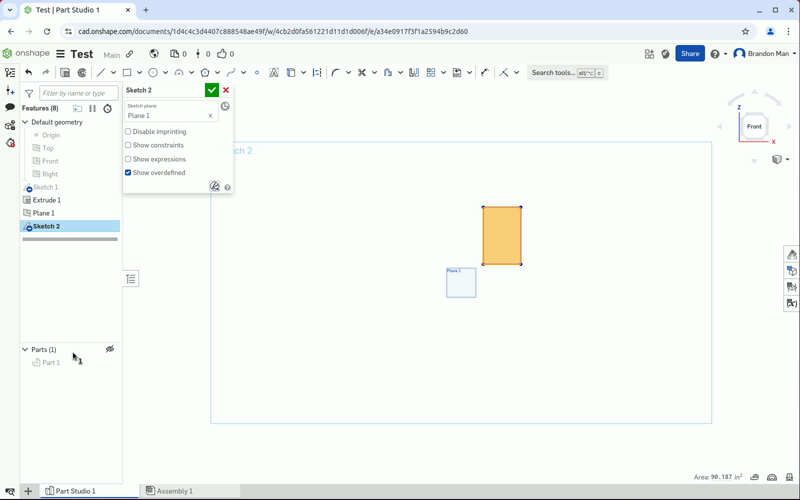
key(shift+y)
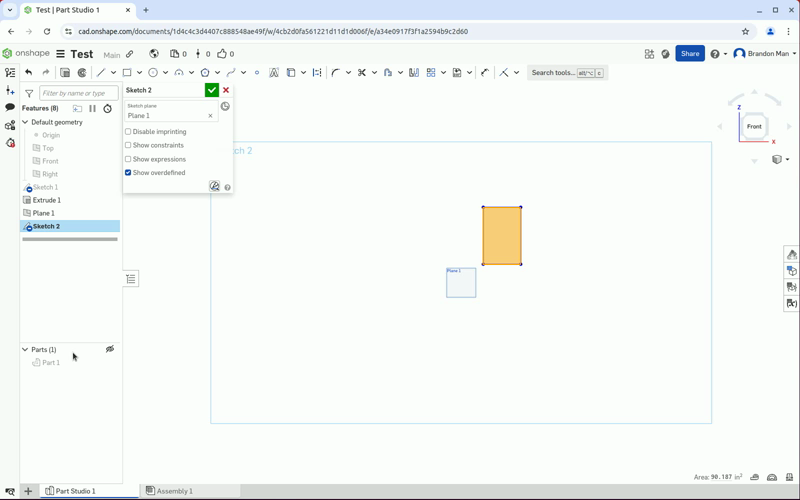
key(shift+e)
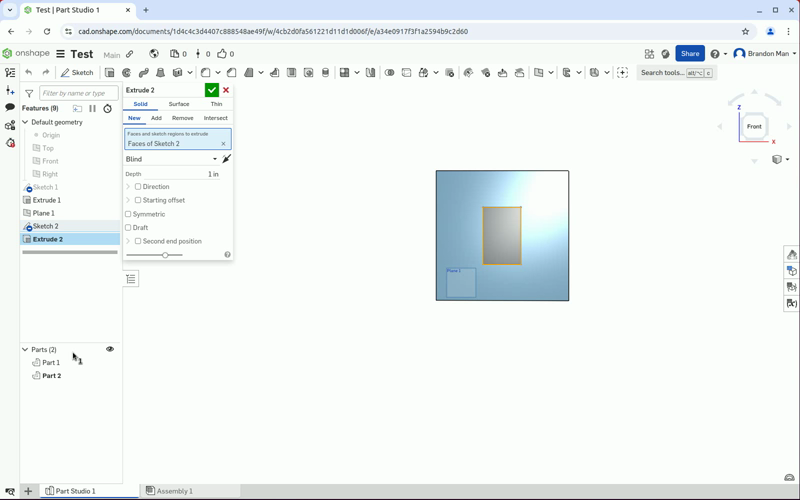
mouse_move(143, 106)
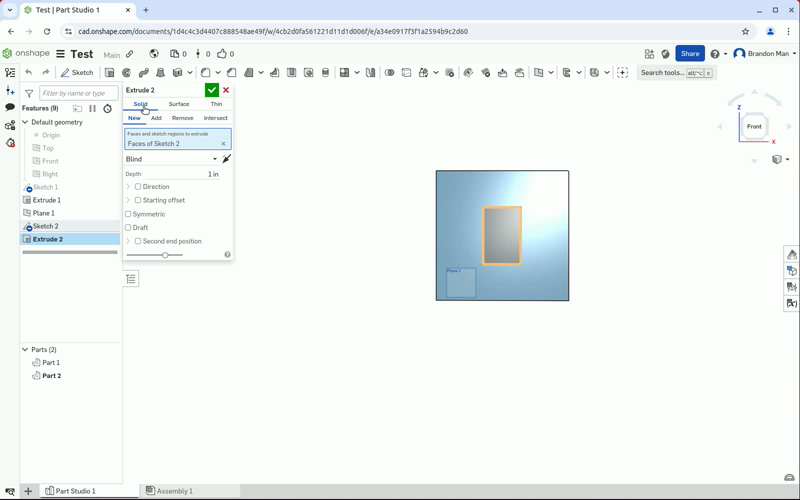
click(143, 106)
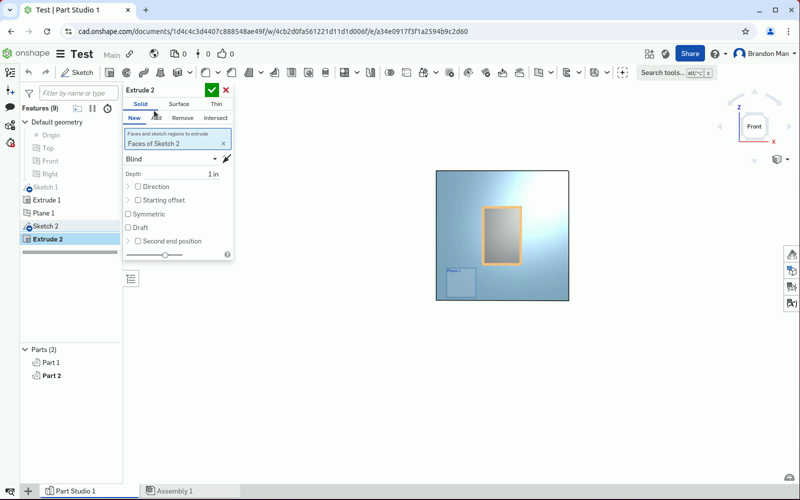
mouse_move(186, 120)
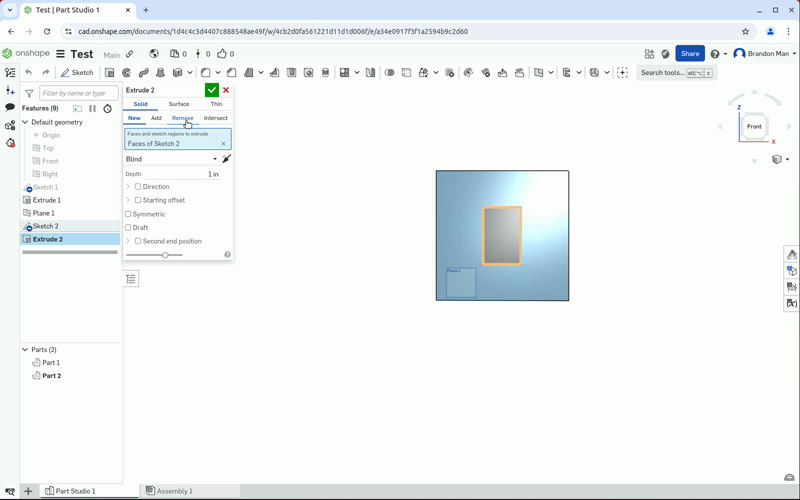
click(186, 120)
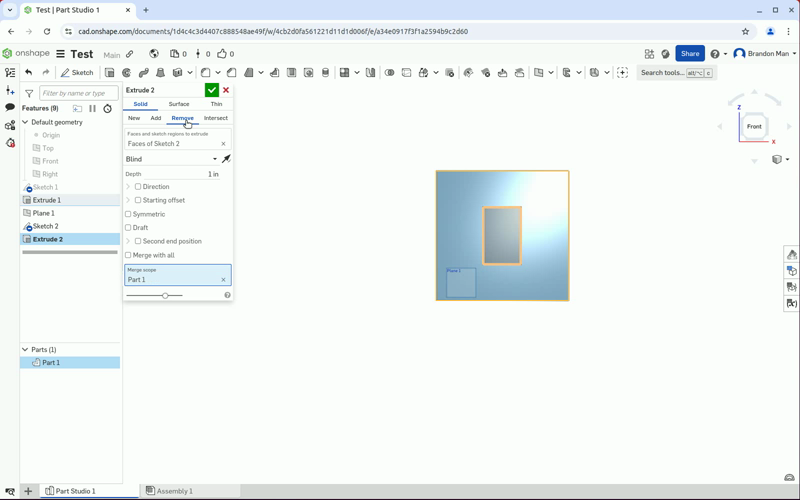
key(tab, 4)
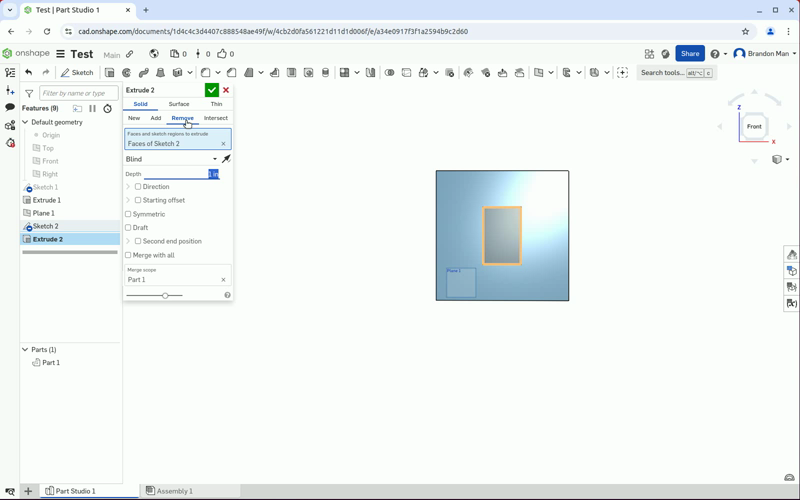
text(1.685)
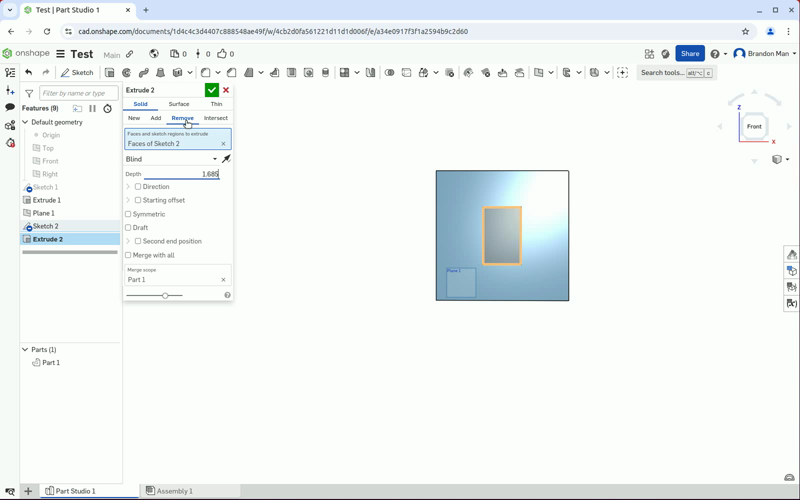
key(tab, 6)
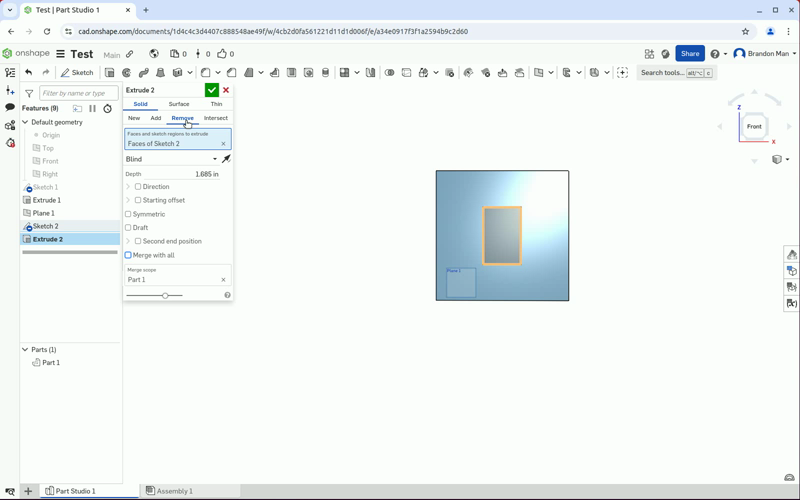
key(space)
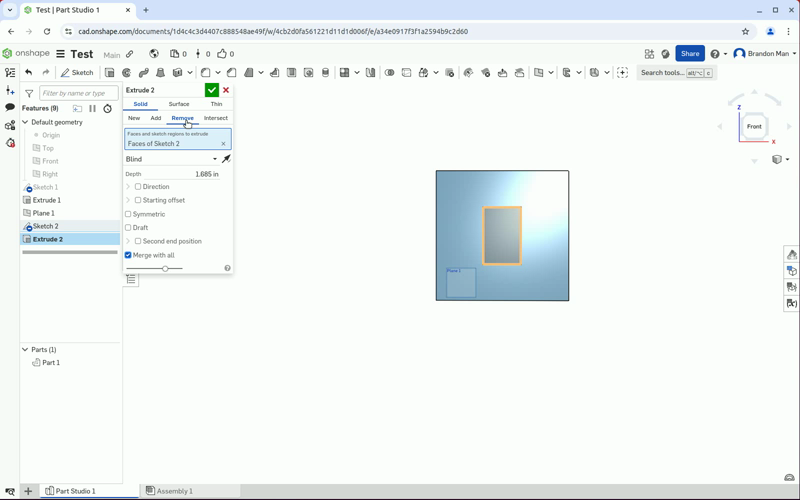
key(enter)
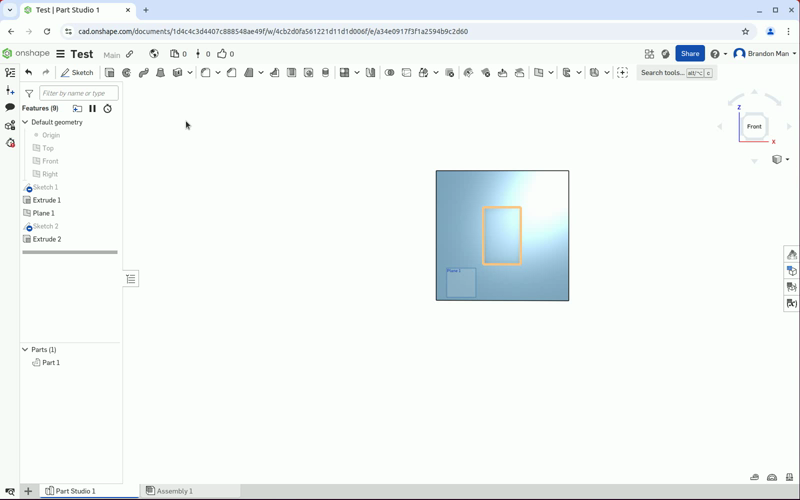
key(shift+h)
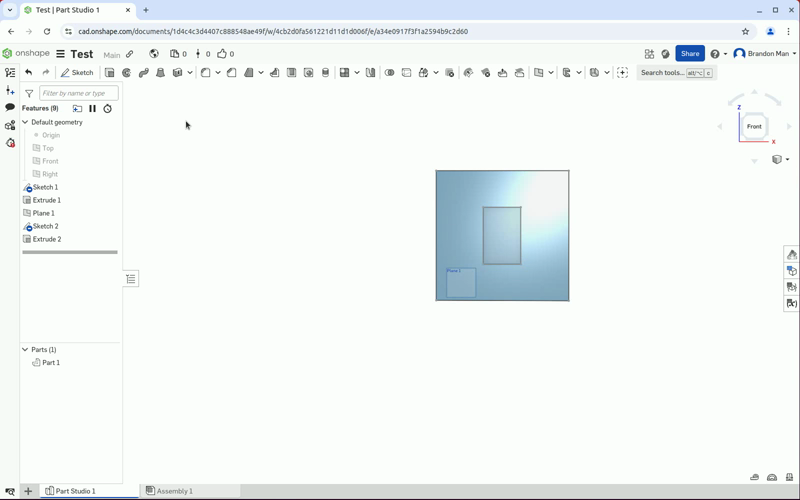
key(shift+h)
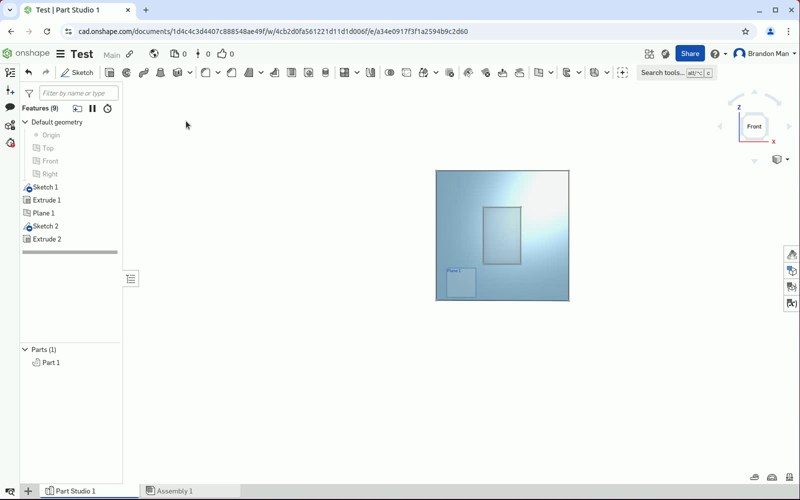
key(shift+7)
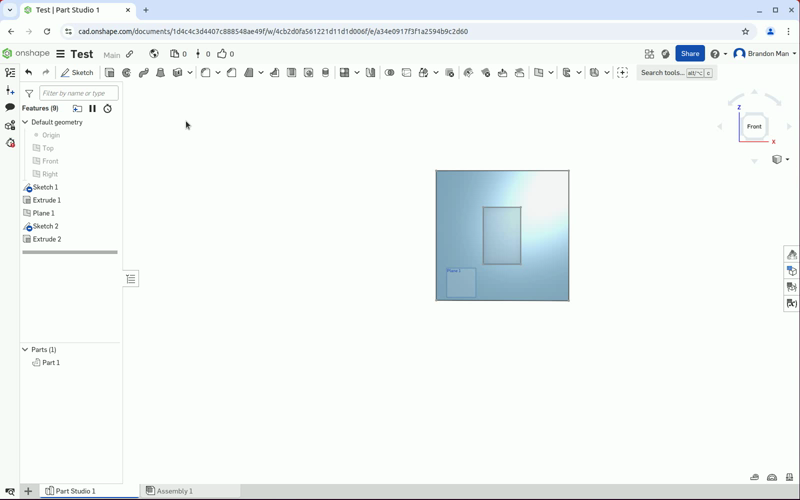
key(left, 2)
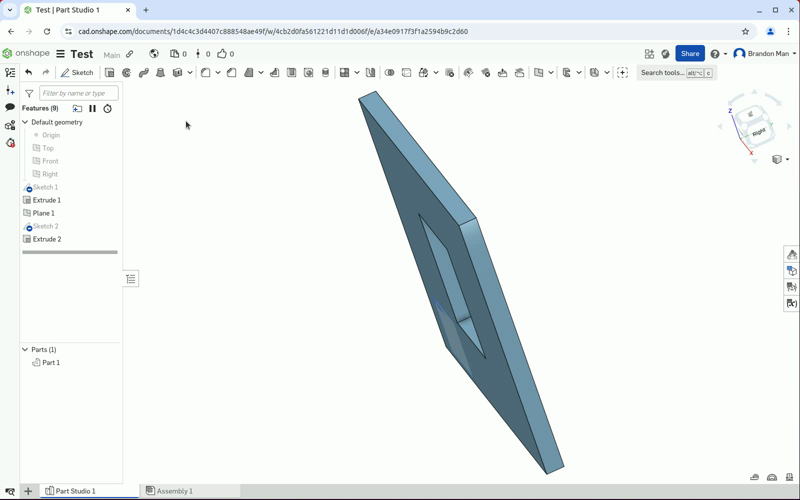
key(down, 2)
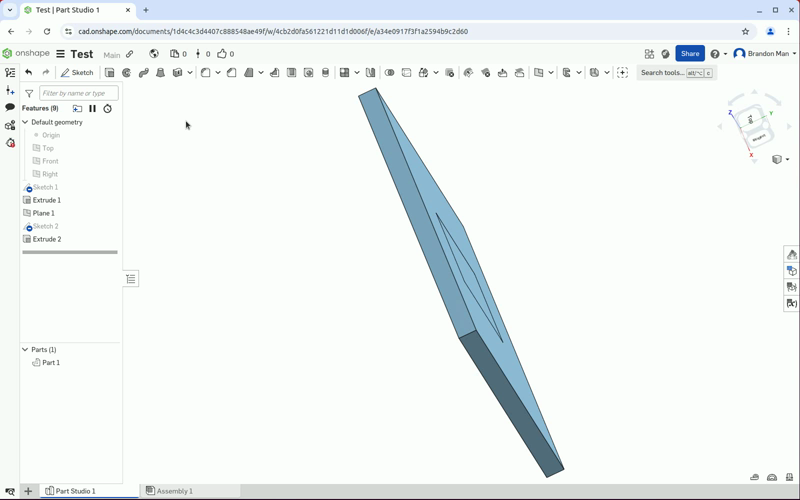
key(up, 2)
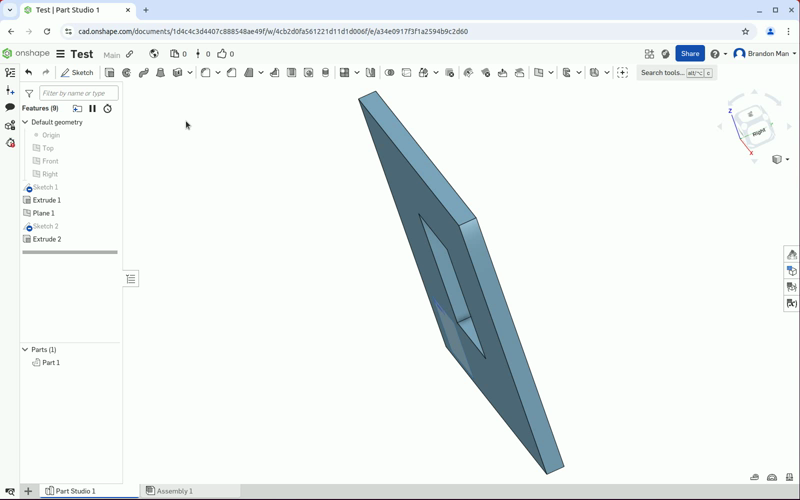
key(right, 2)
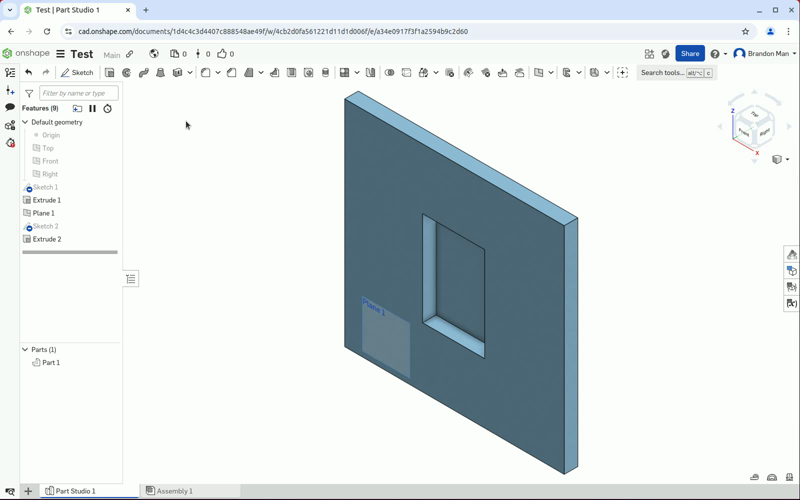
mouse_move(73, 189)
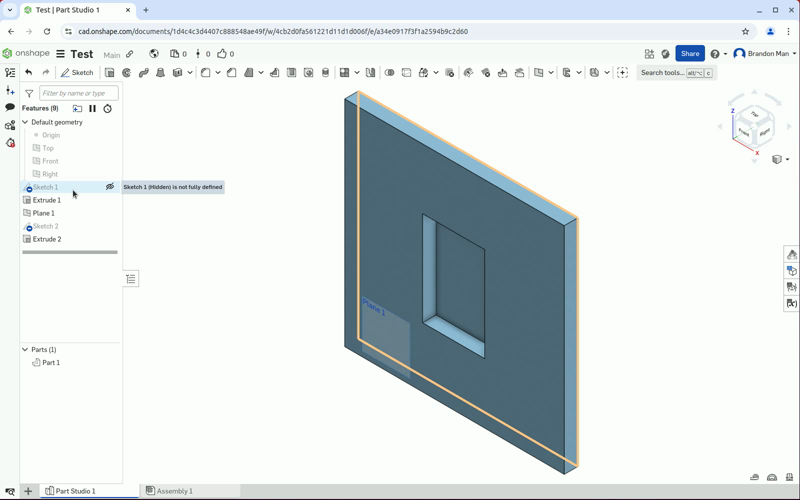
click(73, 189)